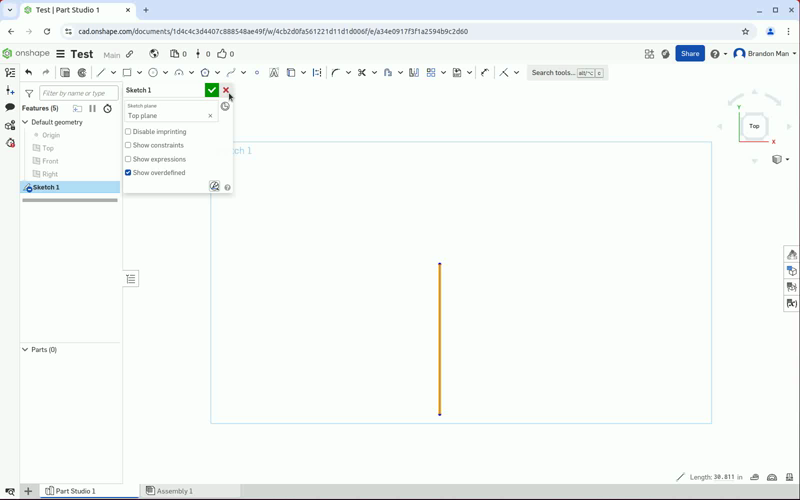
key(shift+h)
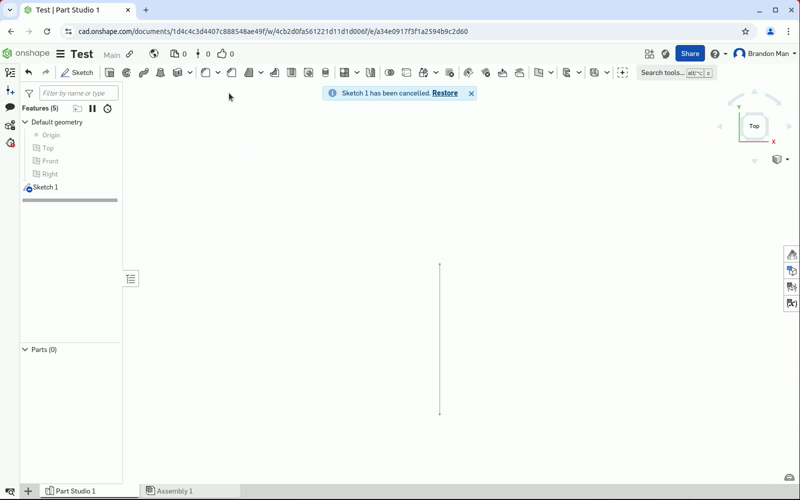
key(shift+s)
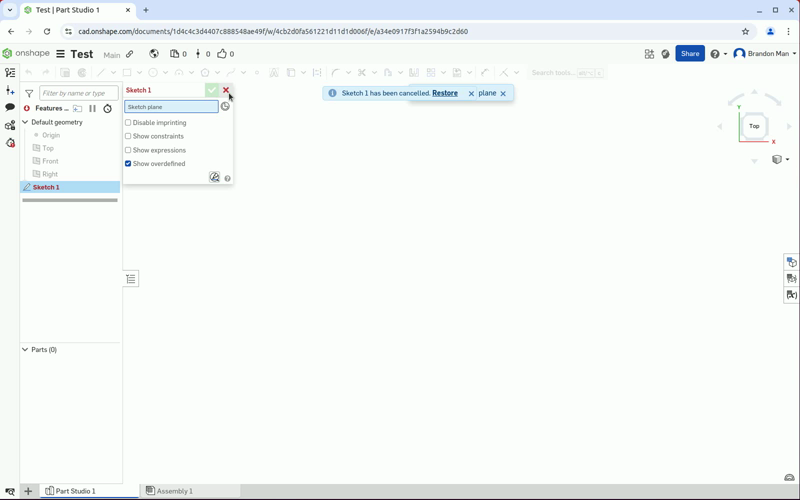
mouse_move(73, 150)
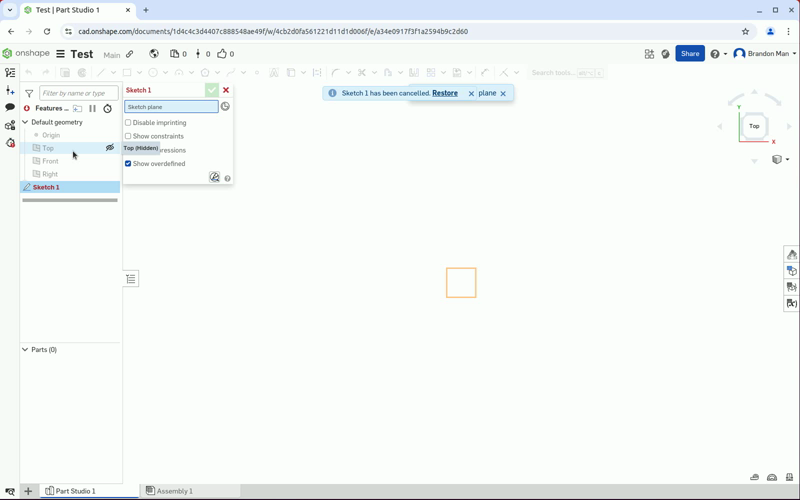
click(73, 150)
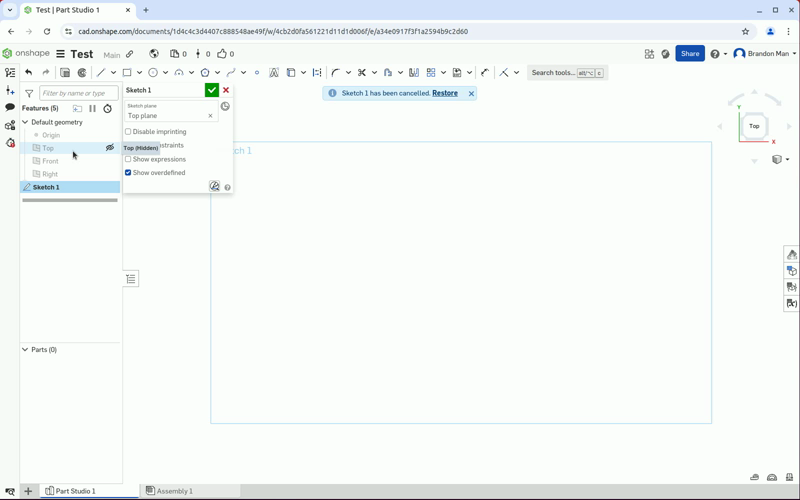
mouse_move(73, 352)
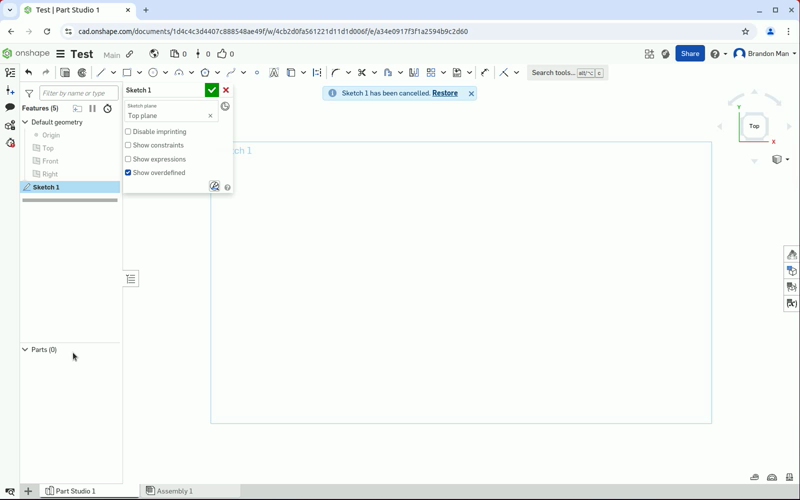
key(y)
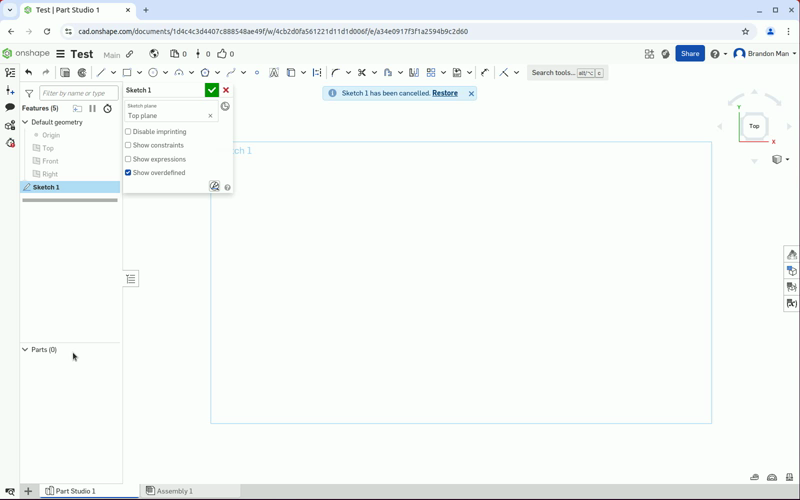
key(c)
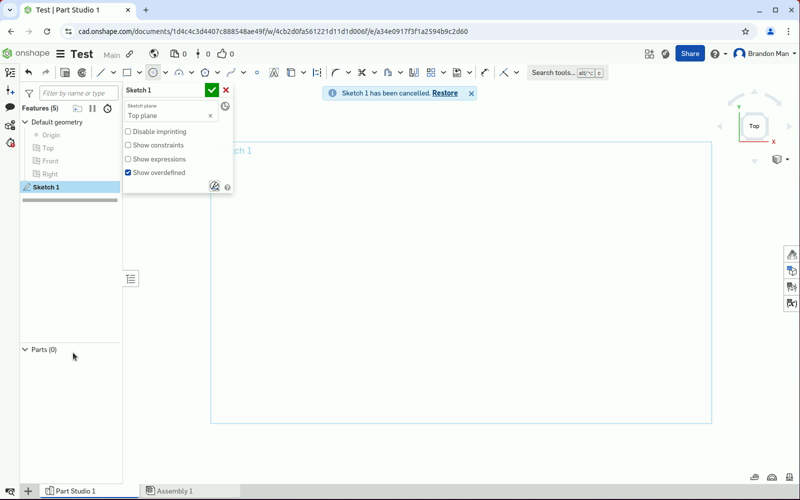
key_down(shift)
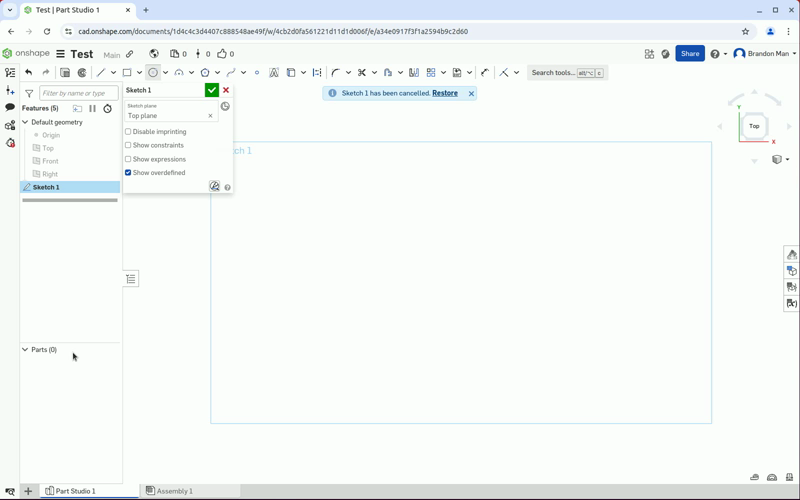
mouse_move(392, 282)
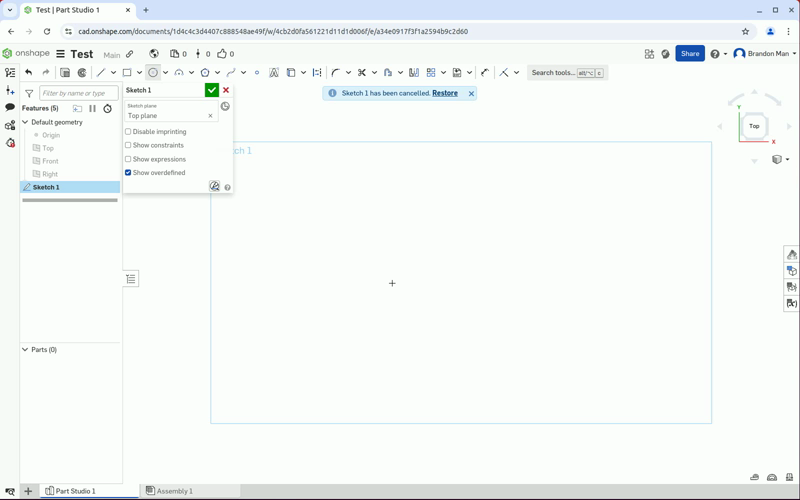
click(392, 282)
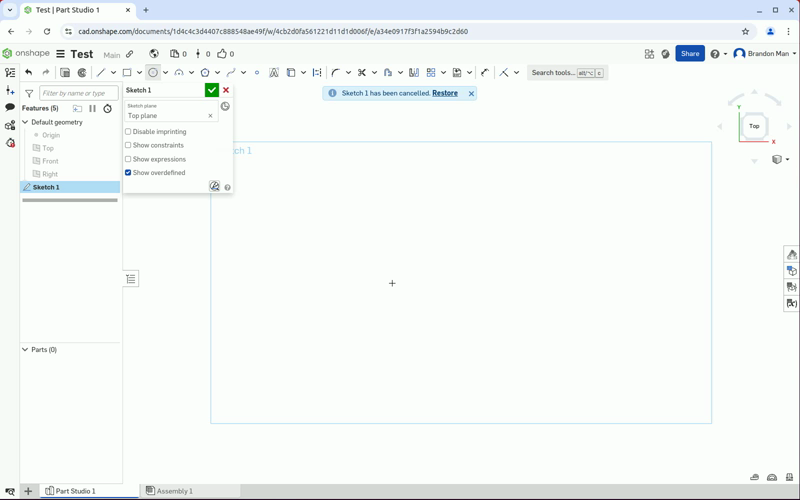
key_up(shift)
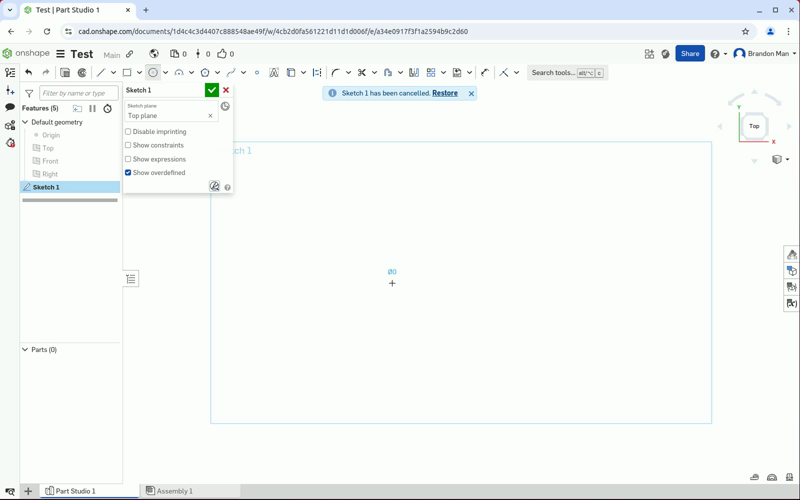
mouse_move(435, 282)
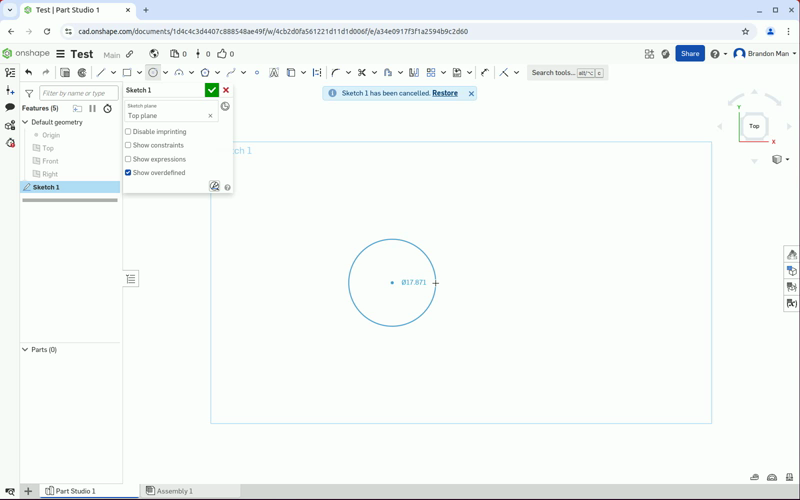
click(435, 282)
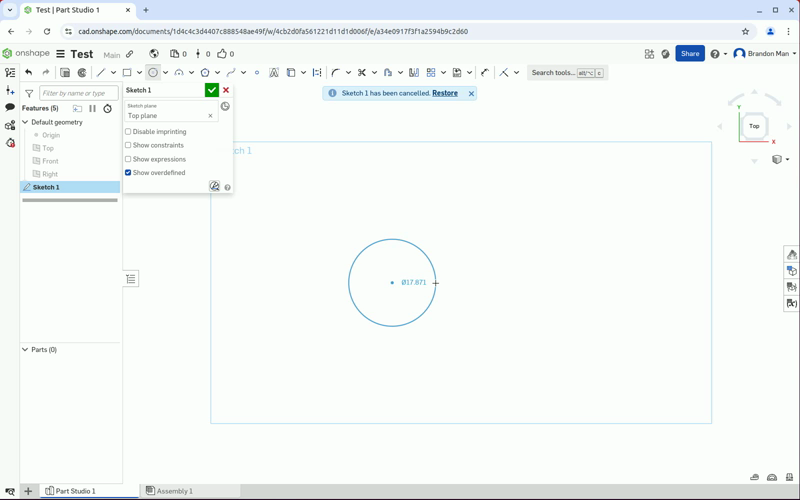
key(esc)
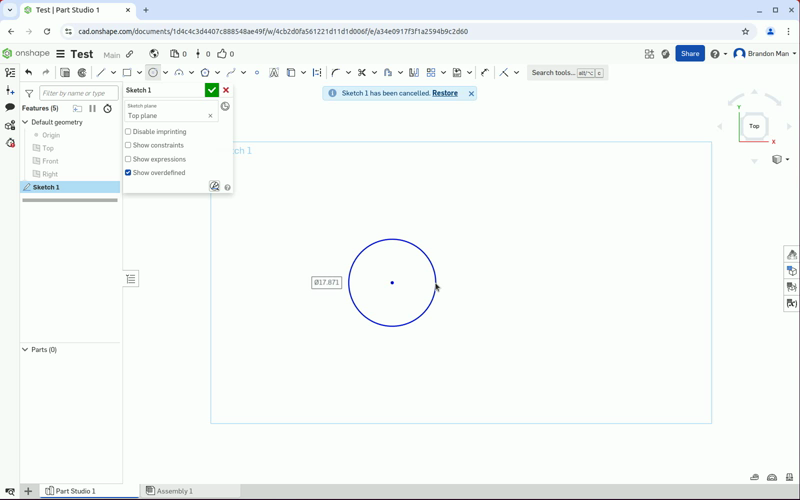
key(c)
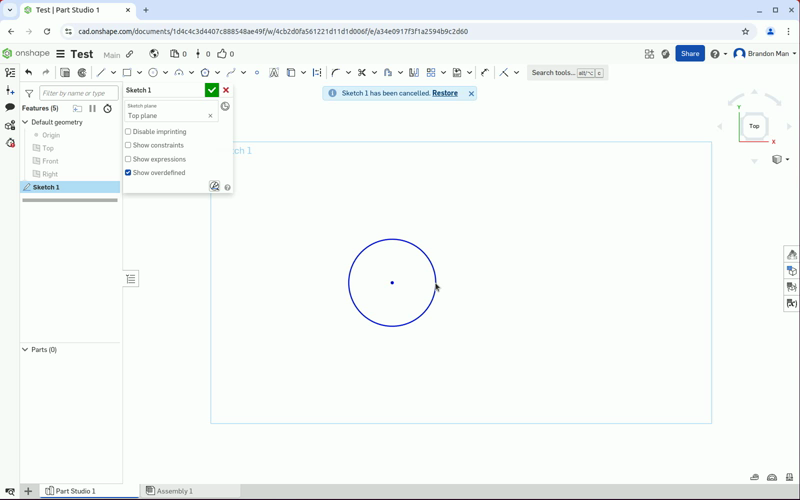
key_down(shift)
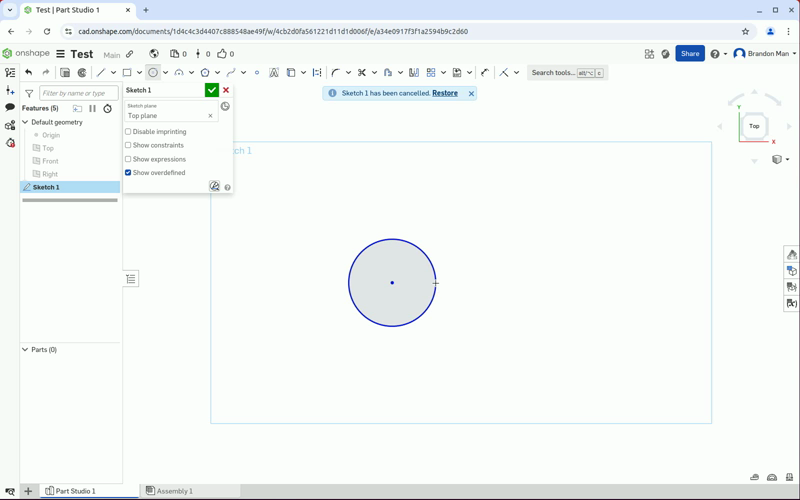
mouse_move(392, 282)
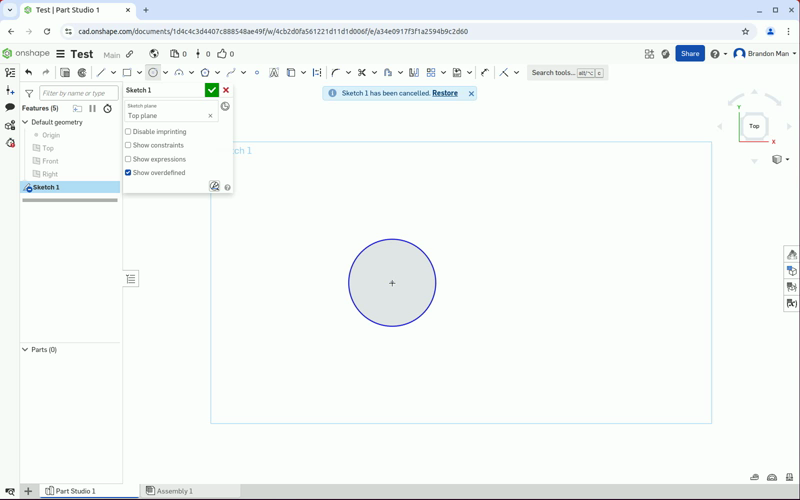
click(392, 282)
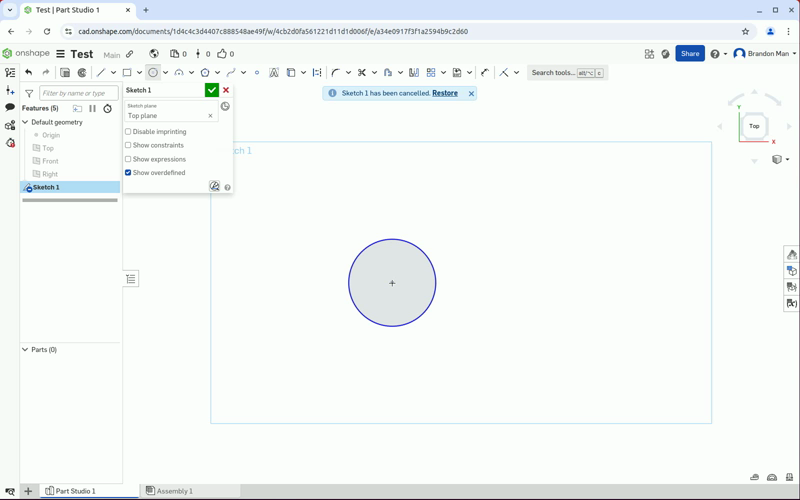
key_up(shift)
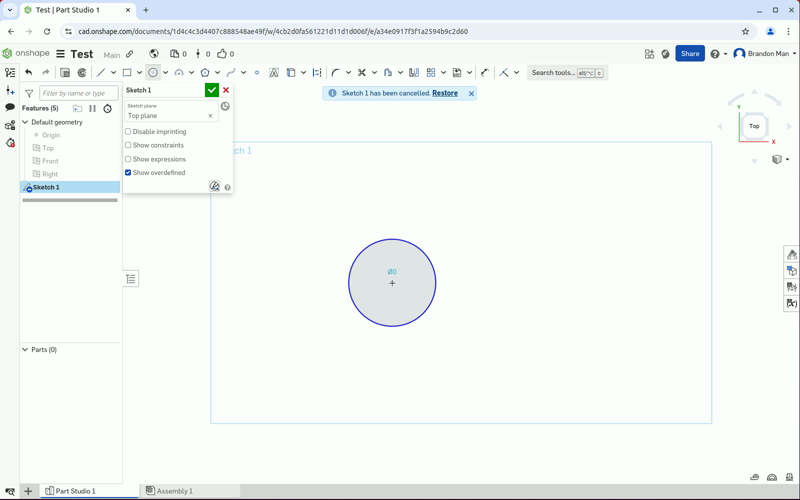
mouse_move(415, 282)
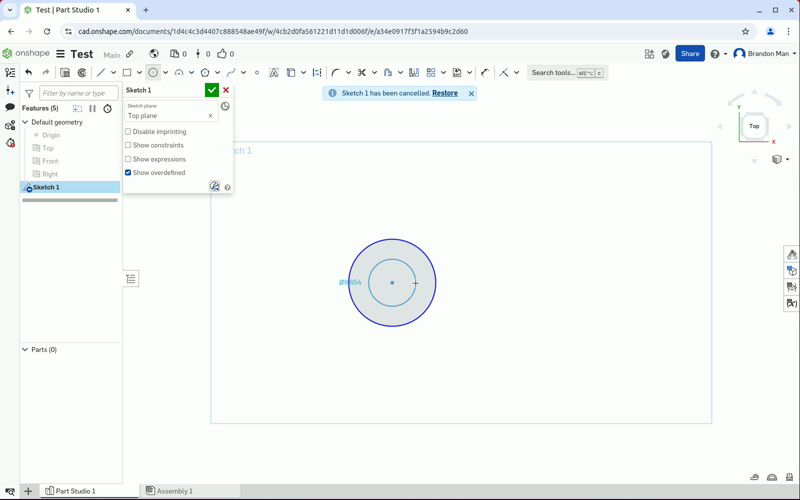
click(415, 282)
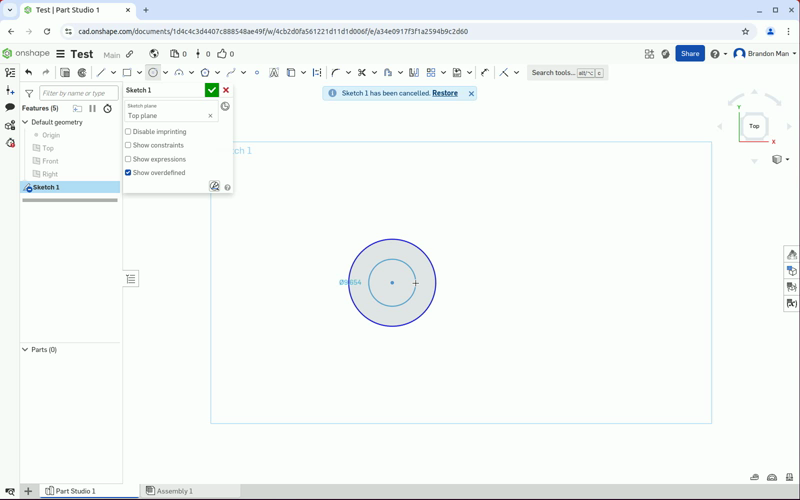
key(esc)
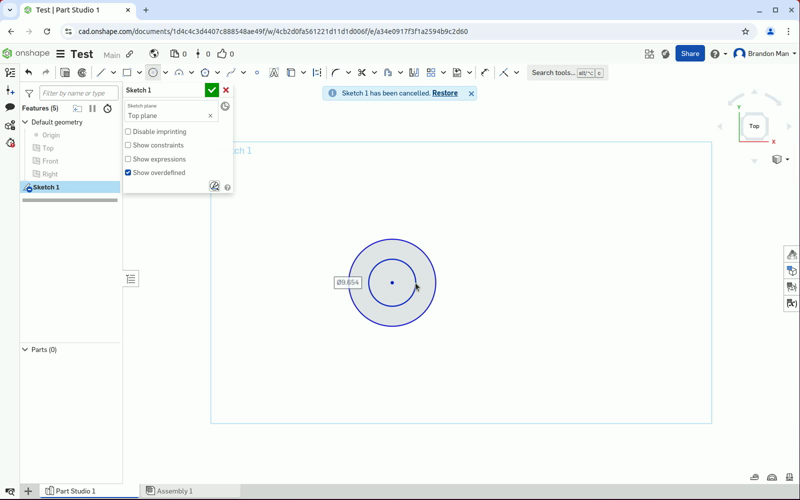
mouse_move(388, 320)
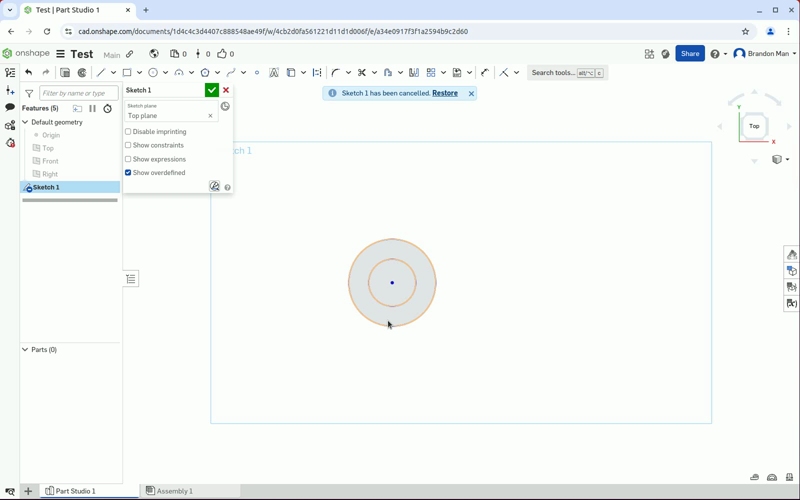
click(388, 320)
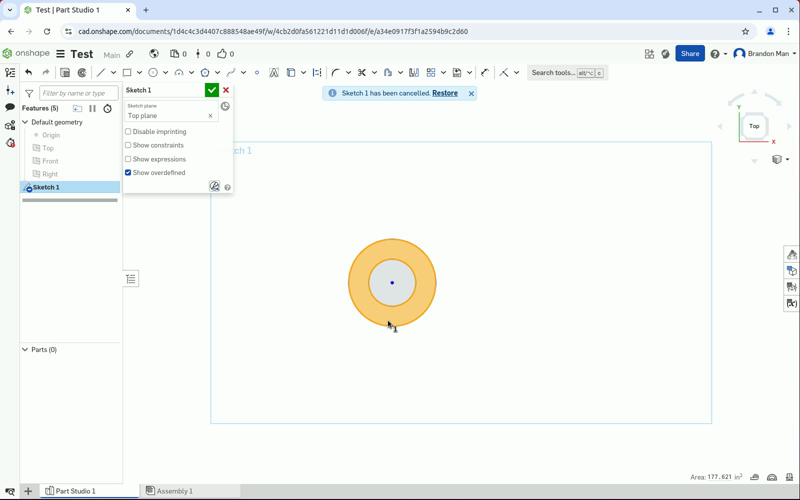
mouse_move(73, 352)
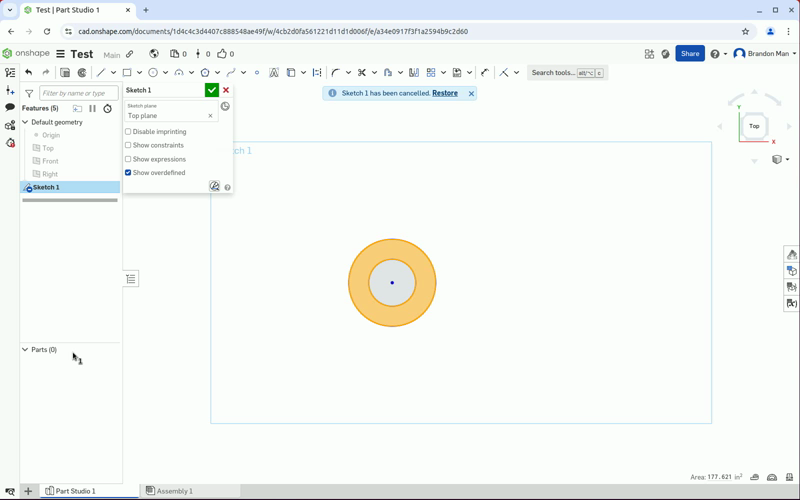
key(shift+y)
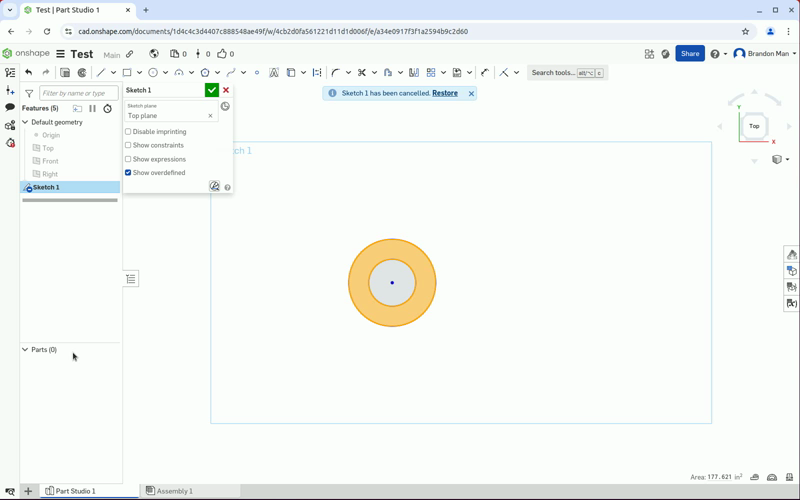
key(shift+e)
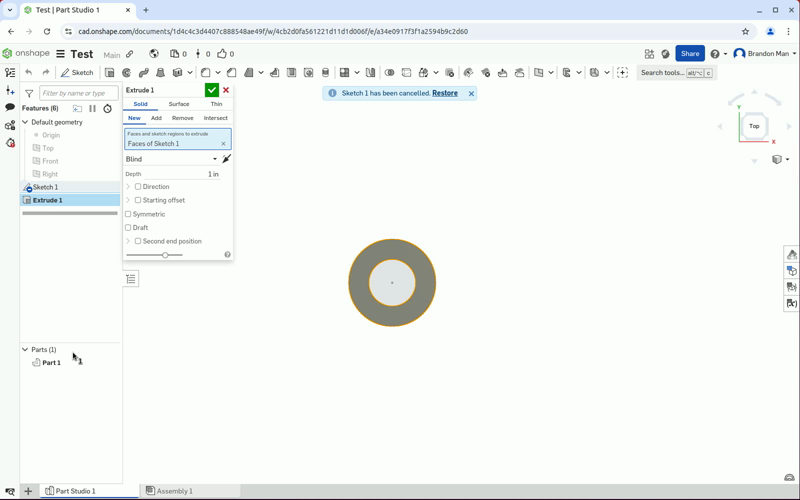
mouse_move(143, 106)
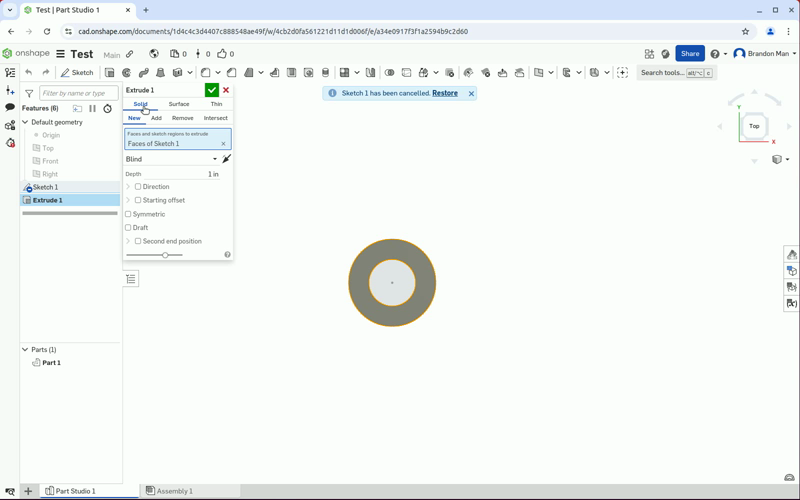
click(143, 106)
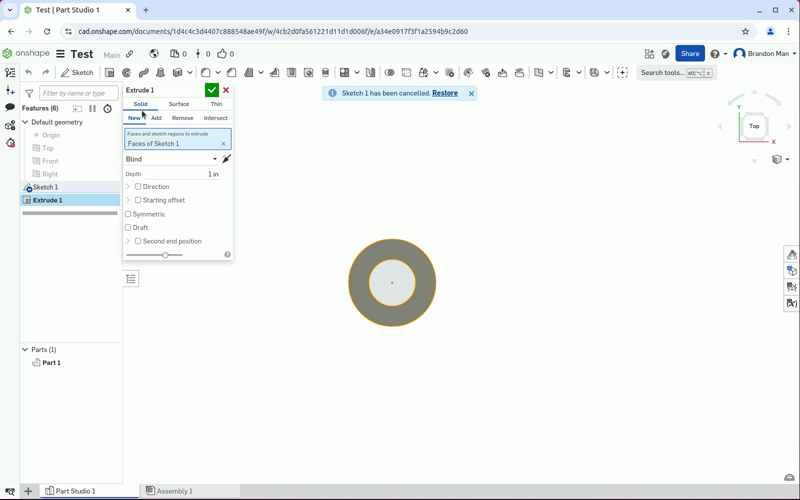
mouse_move(137, 120)
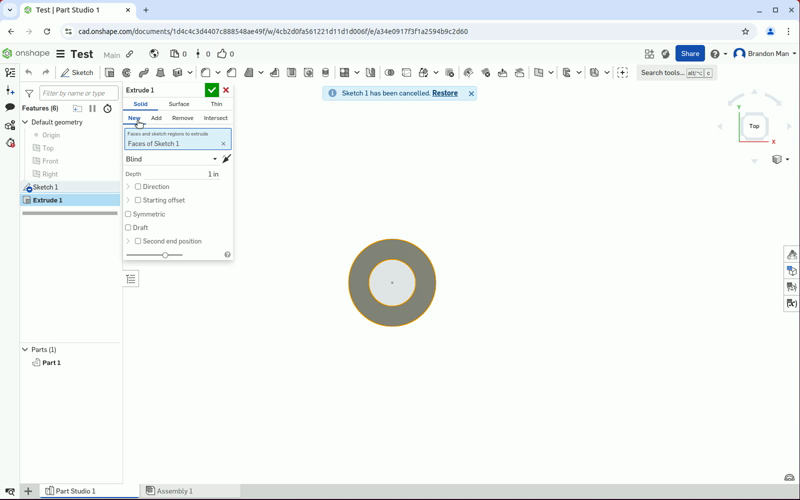
click(137, 120)
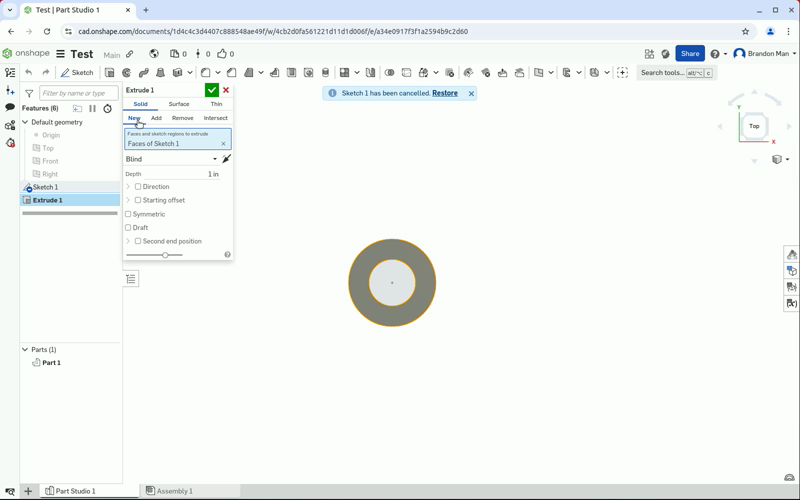
key(tab, 4)
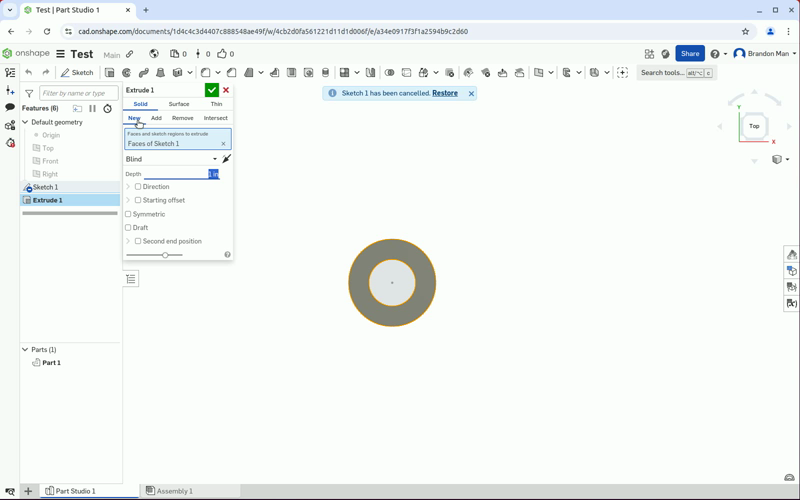
text(7.703)
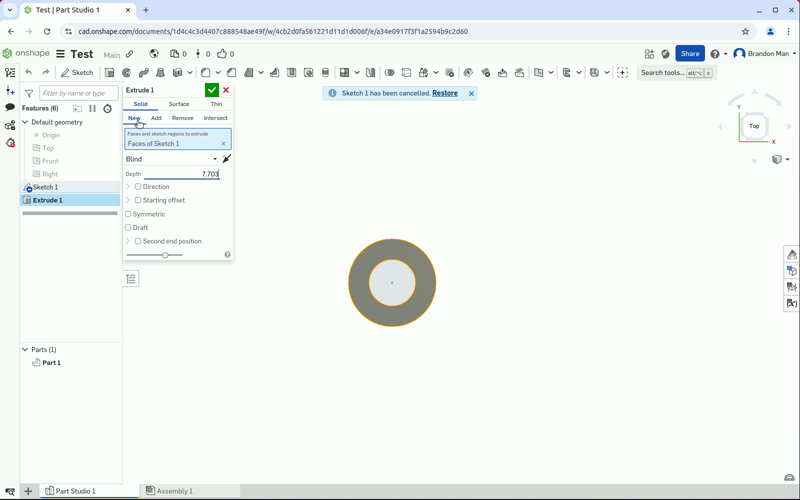
key(enter)
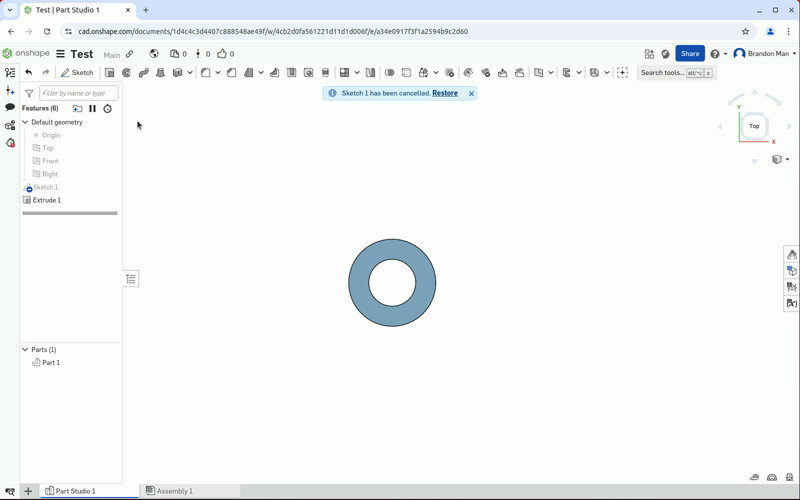
key(shift+h)
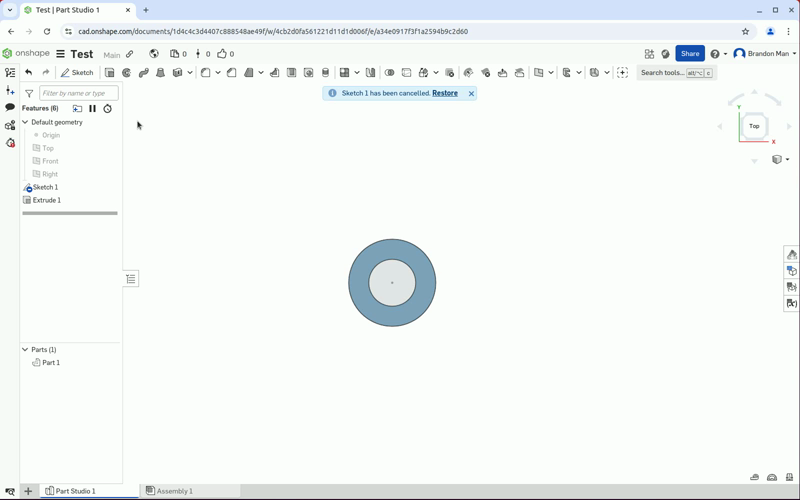
key(shift+h)
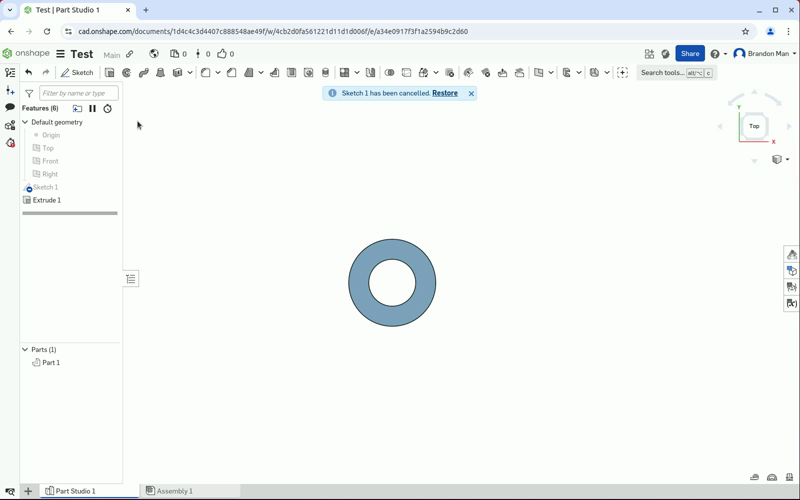
mouse_move(73, 189)
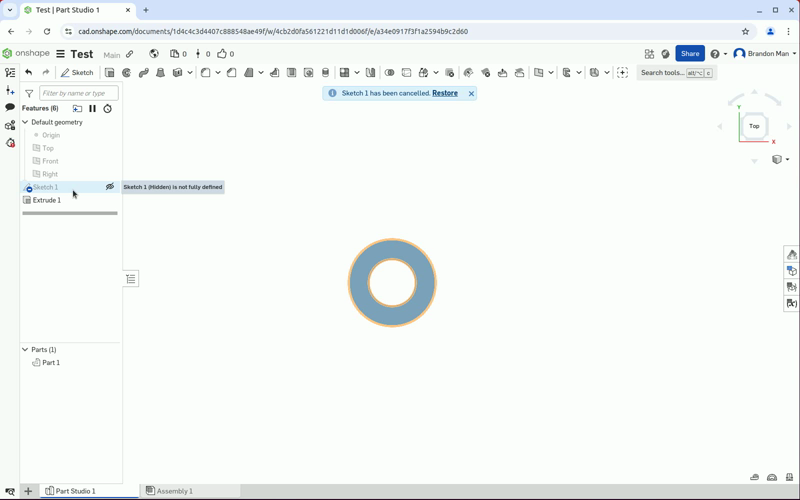
click(73, 189)
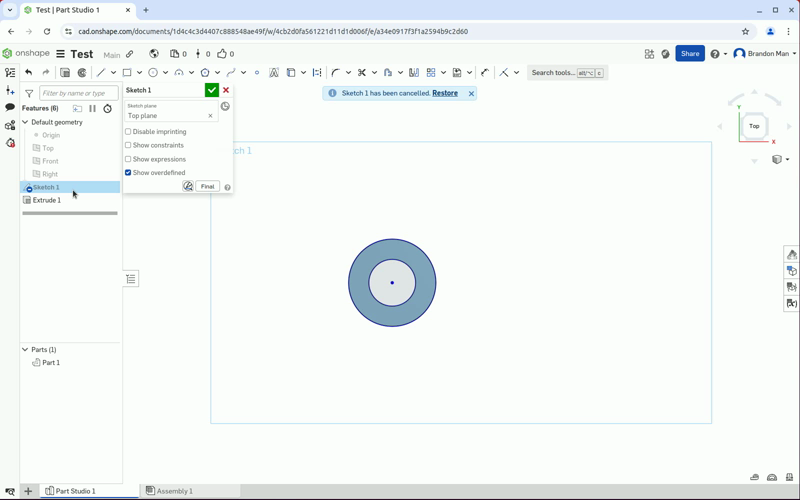
mouse_move(229, 92)
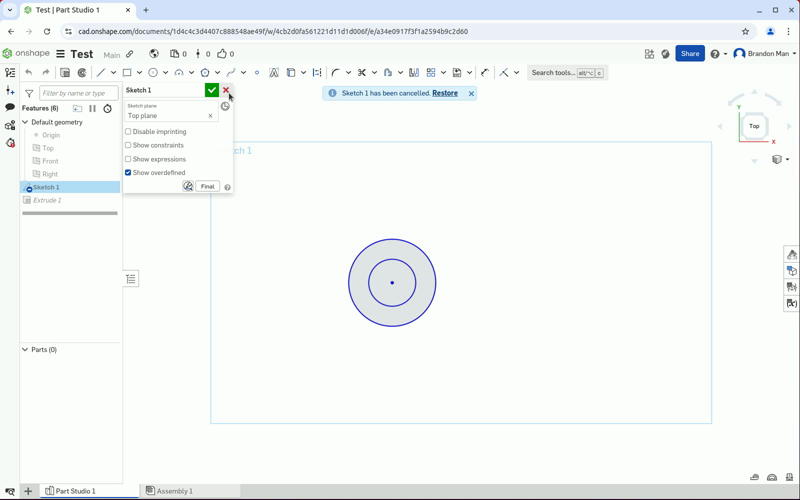
click(229, 92)
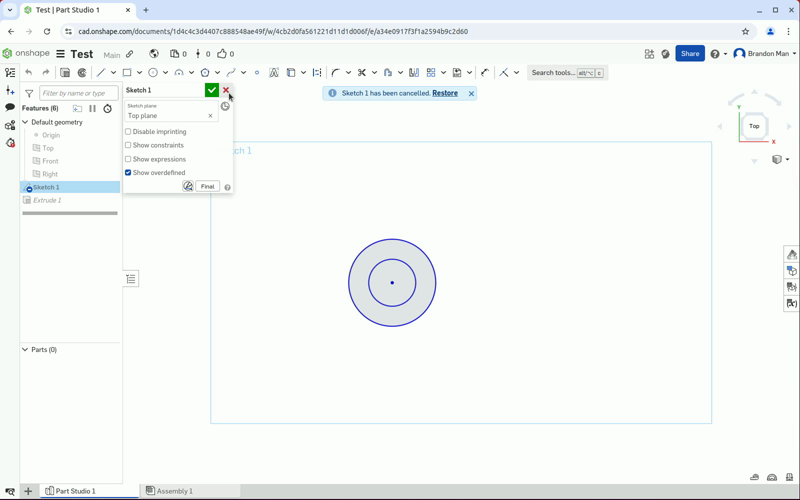
key(shift+s)
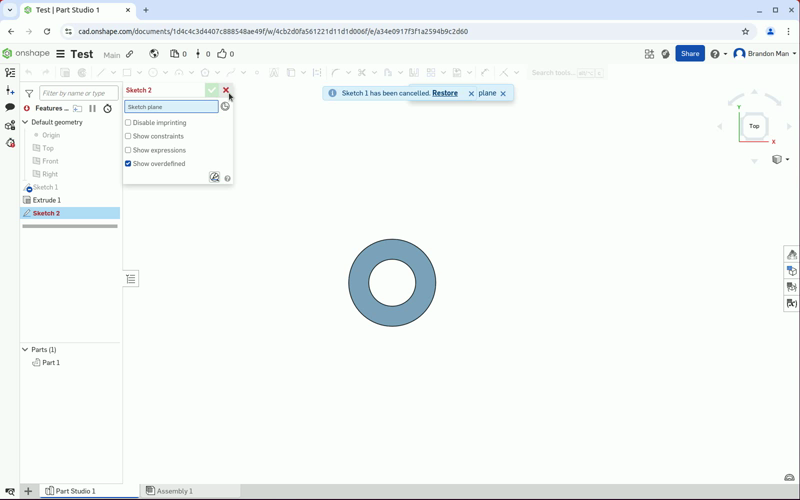
mouse_move(73, 150)
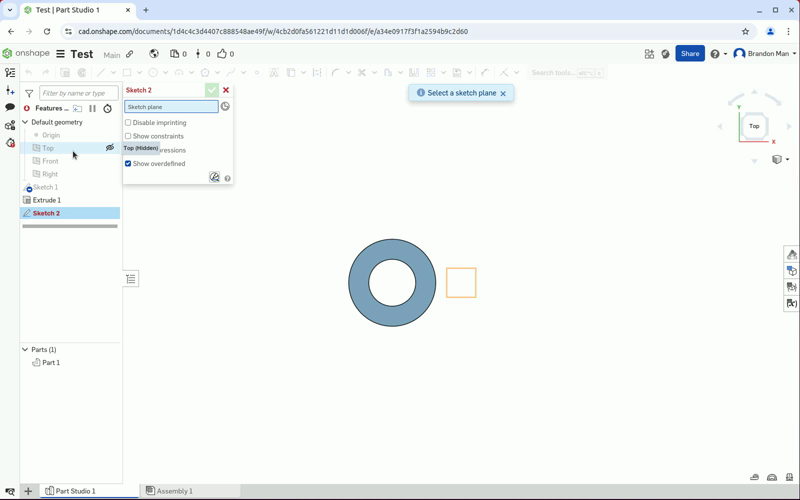
click(73, 150)
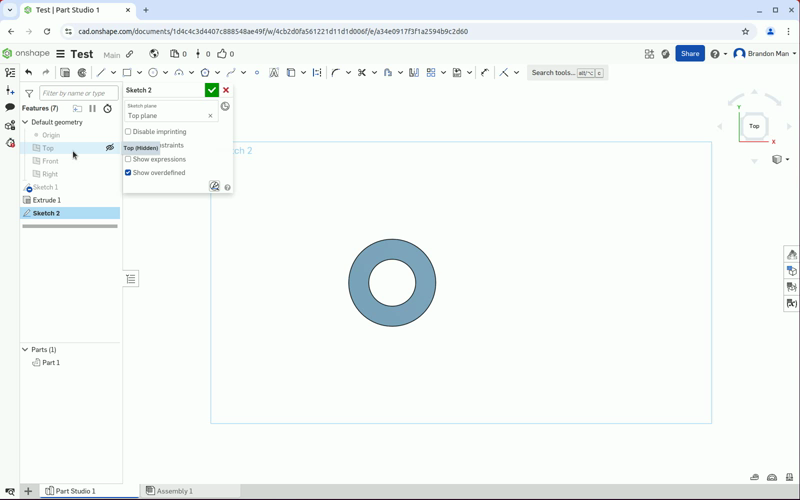
mouse_move(73, 352)
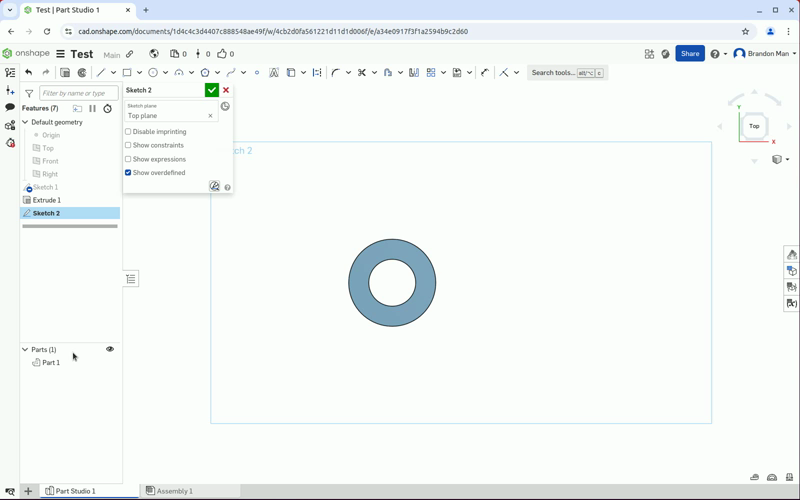
key(y)
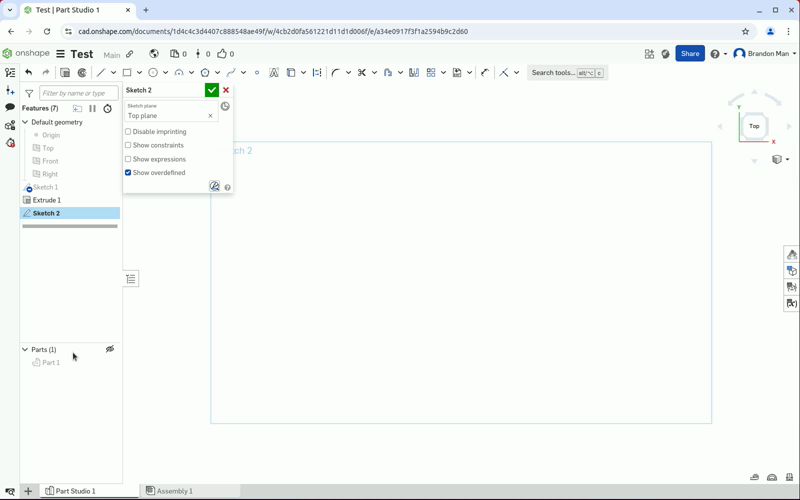
key(l)
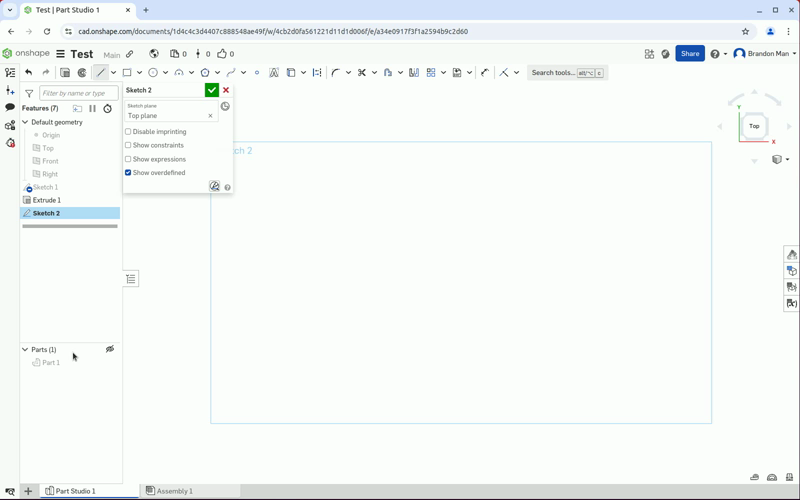
key_down(shift)
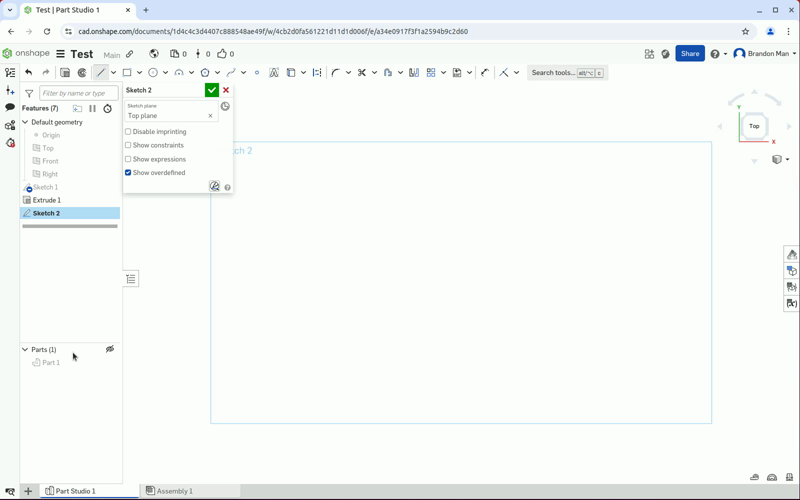
mouse_move(391, 326)
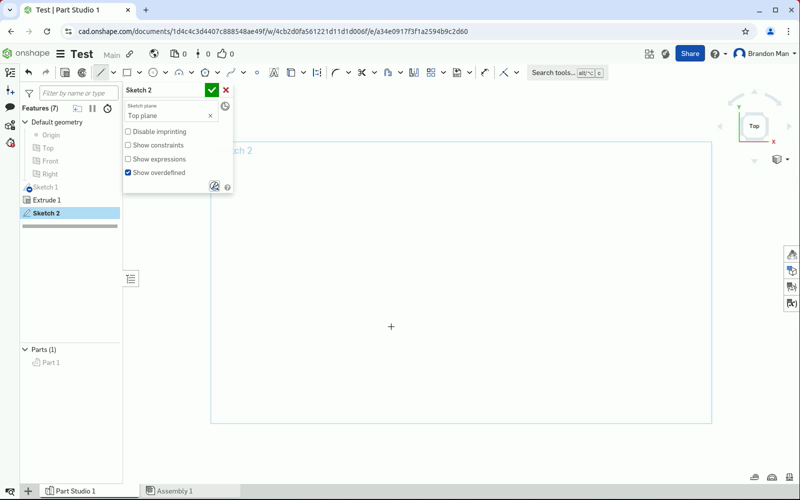
click(391, 326)
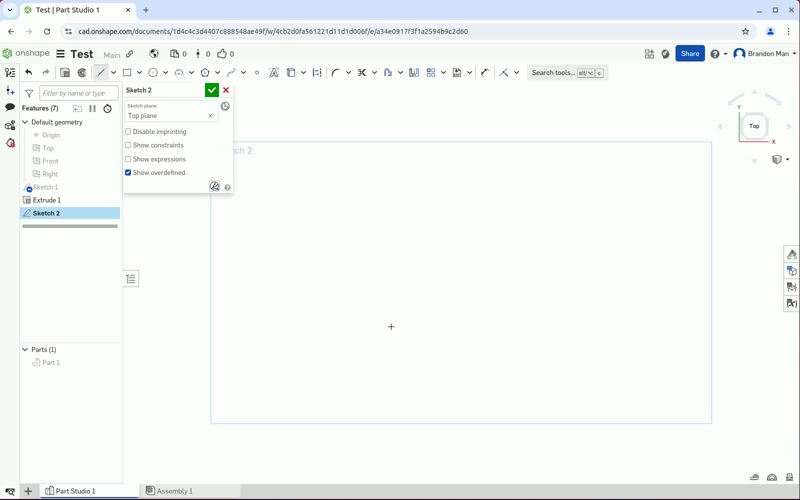
key_up(shift)
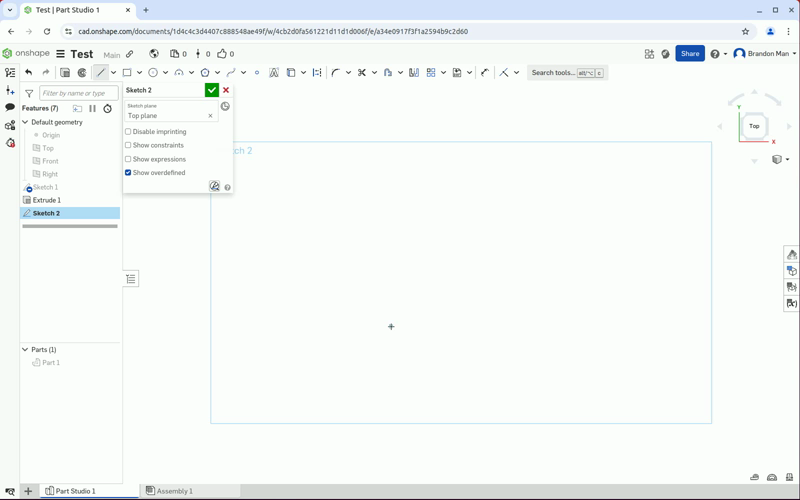
key_down(shift)
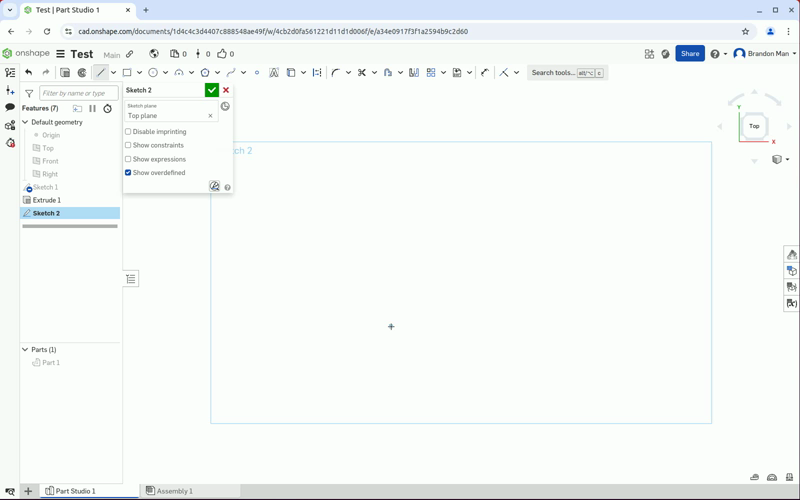
mouse_move(529, 324)
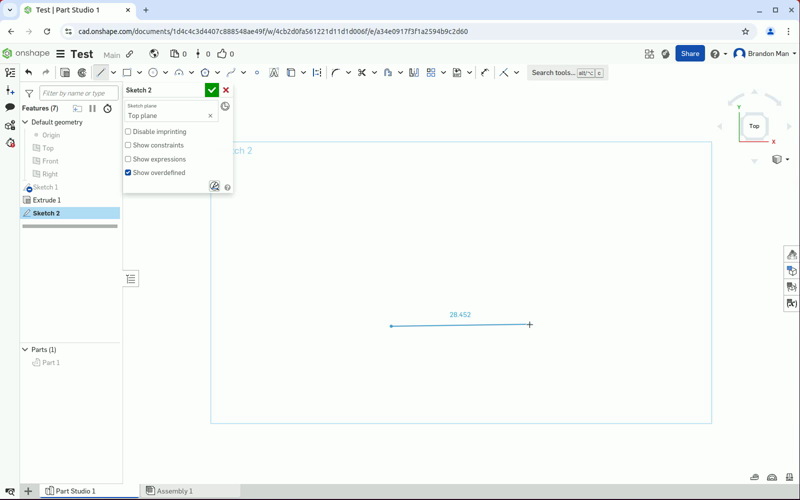
click(529, 324)
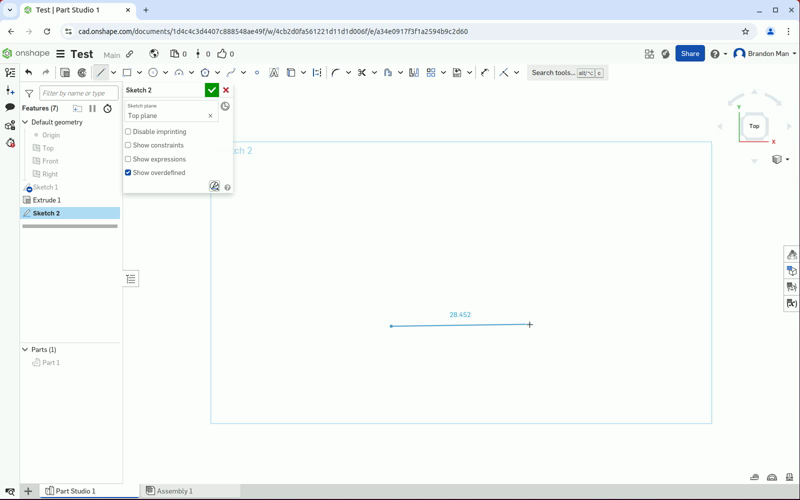
key_up(shift)
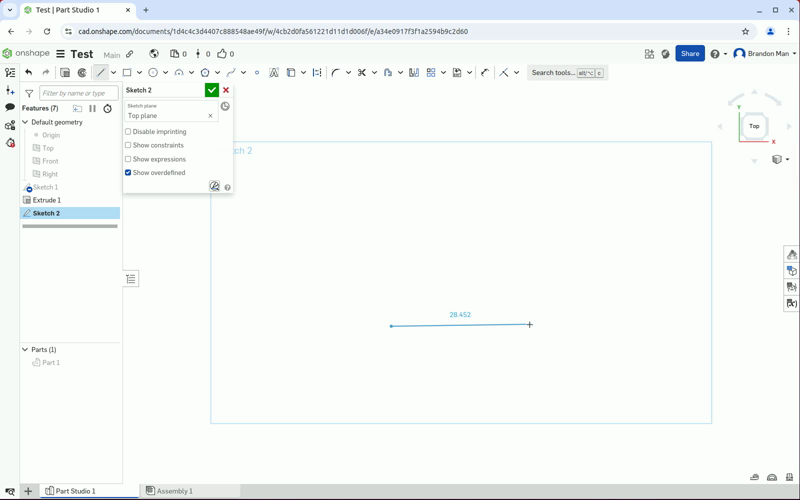
key(esc)
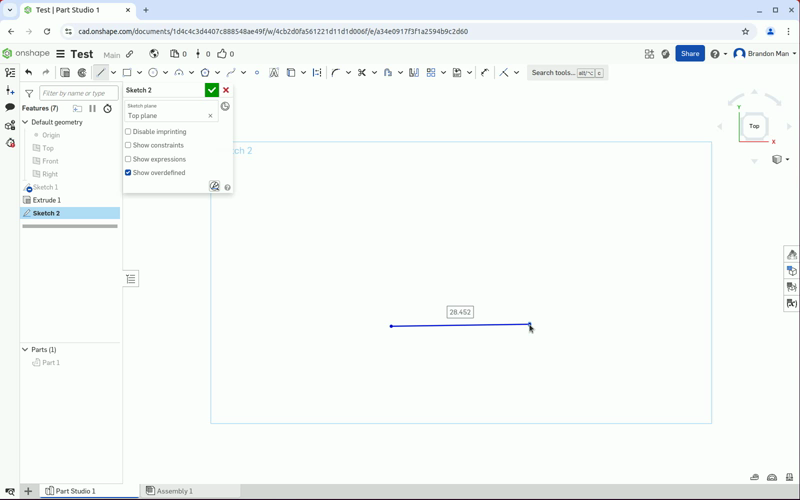
key(a)
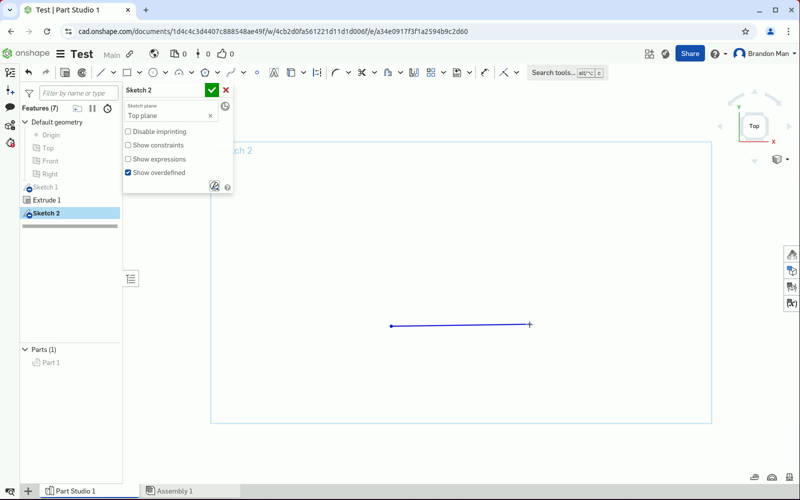
mouse_move(529, 324)
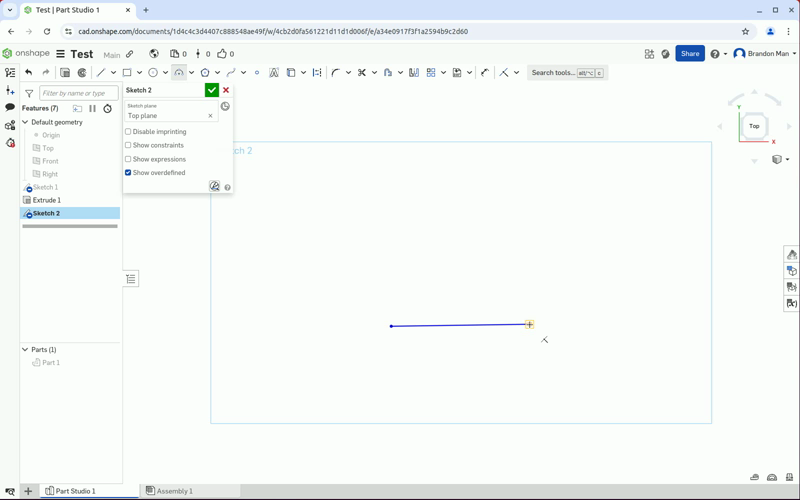
click(529, 324)
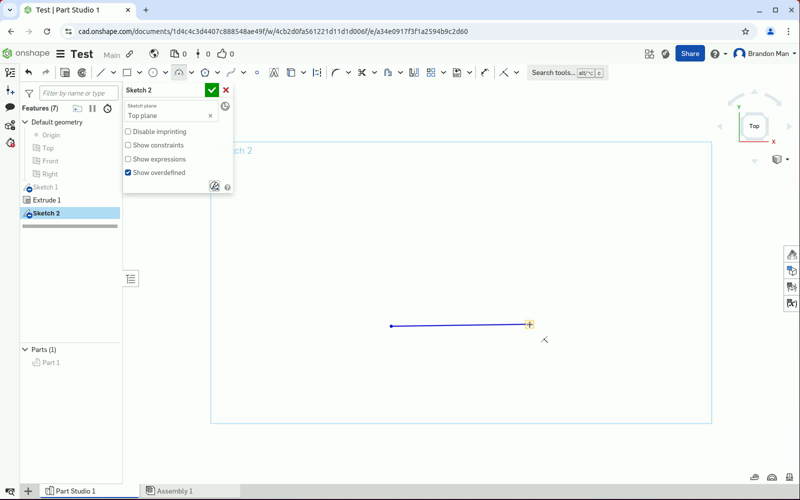
key_down(shift)
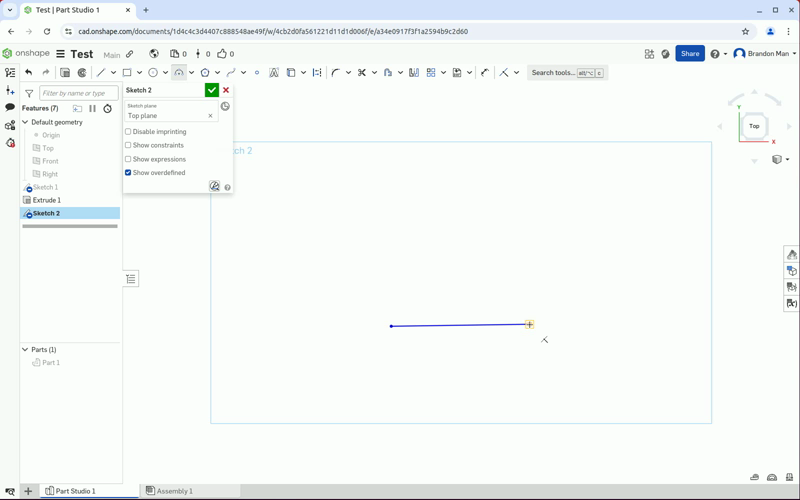
mouse_move(529, 241)
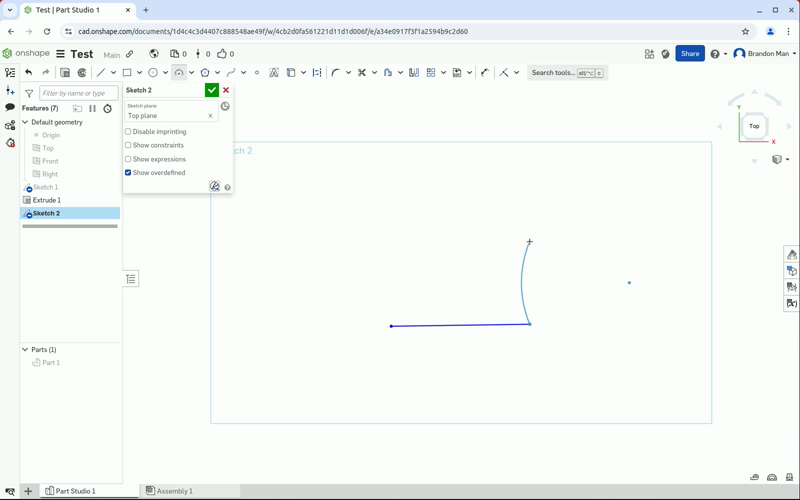
click(529, 241)
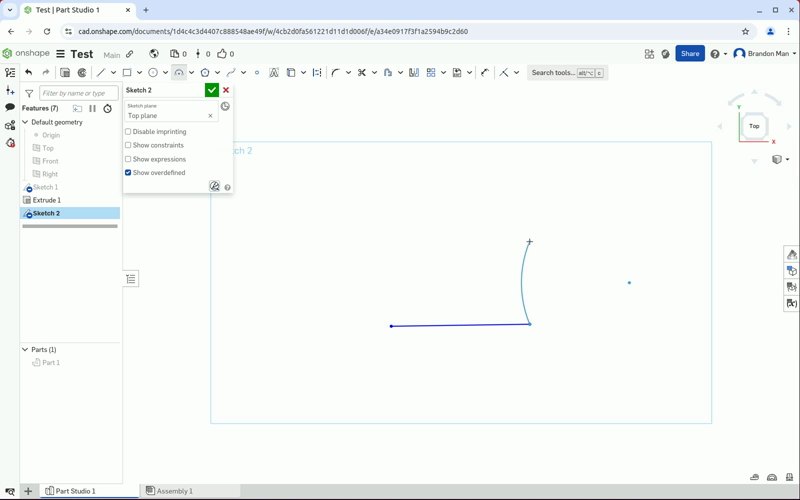
mouse_move(570, 282)
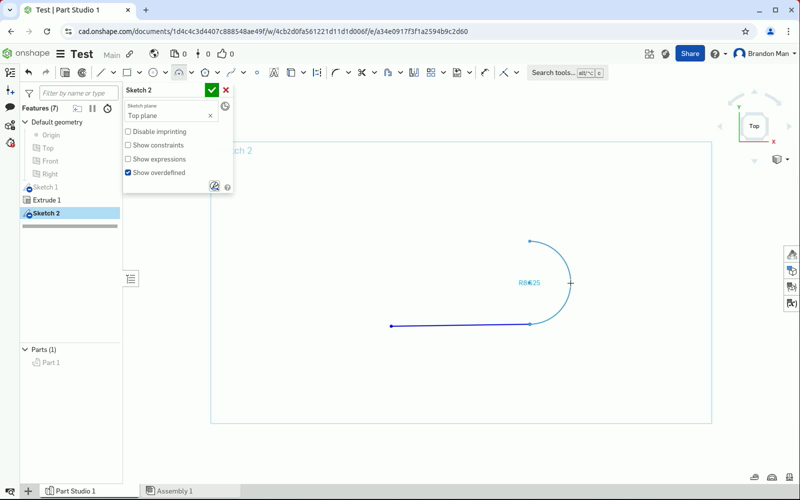
click(570, 282)
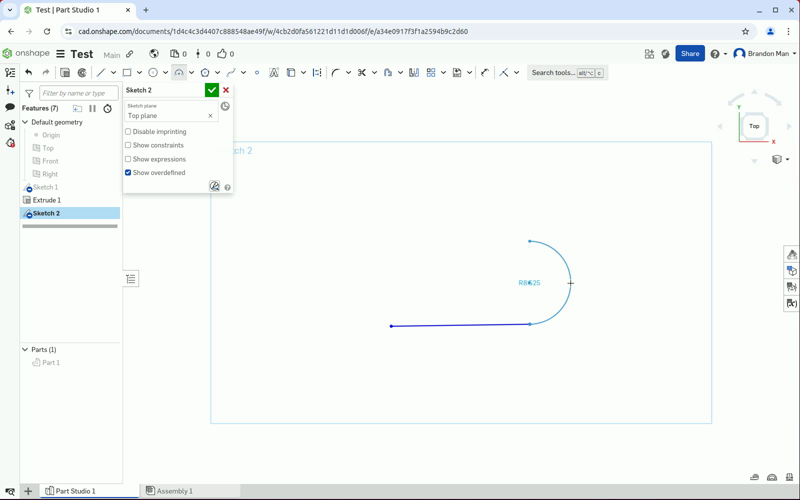
key_up(shift)
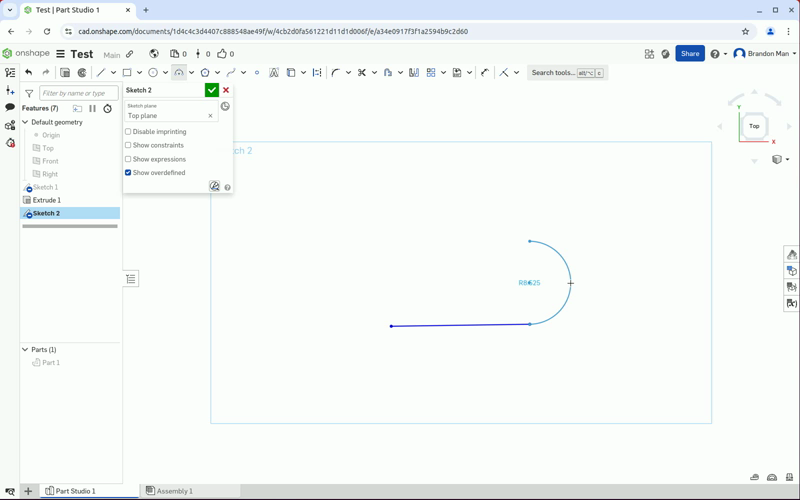
key(esc)
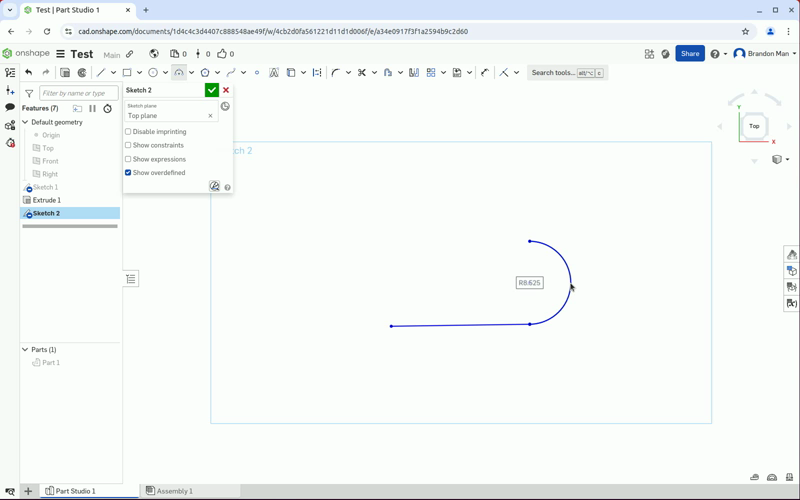
key(l)
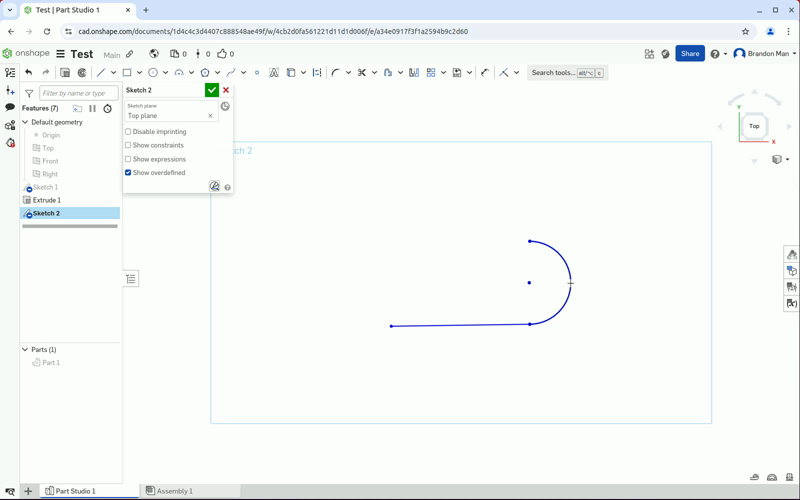
mouse_move(529, 241)
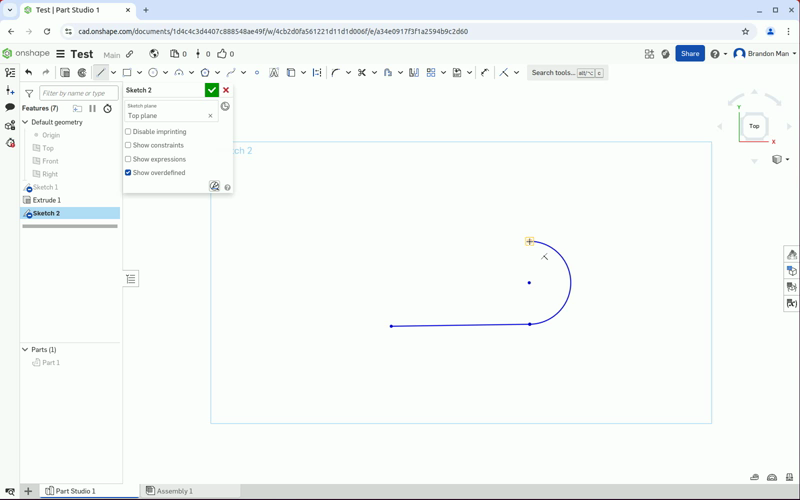
click(529, 241)
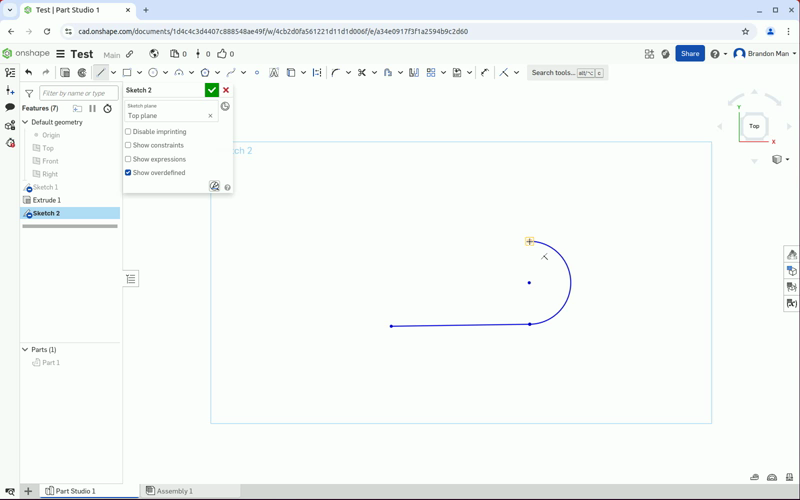
key_down(shift)
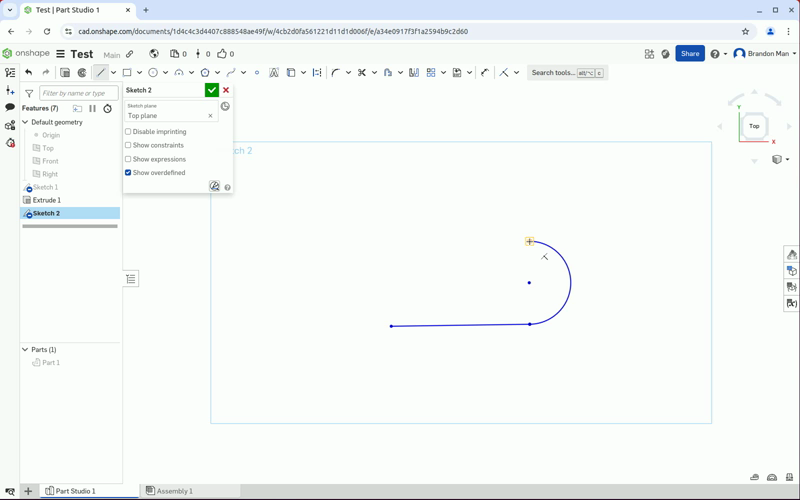
mouse_move(391, 241)
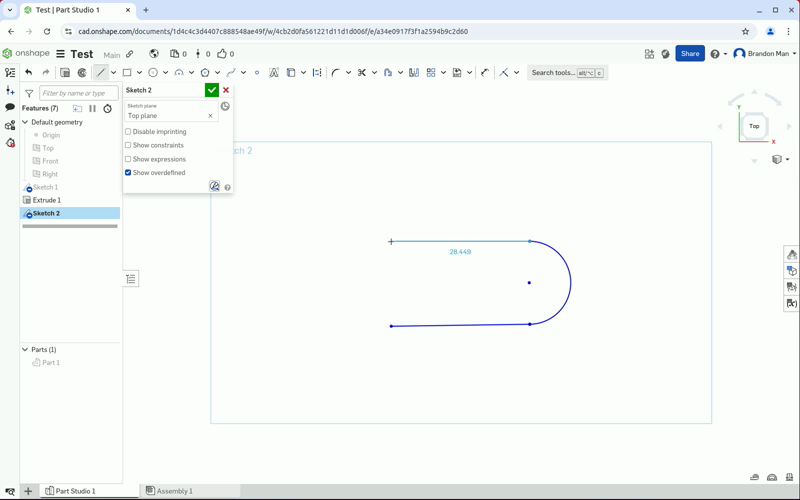
click(391, 241)
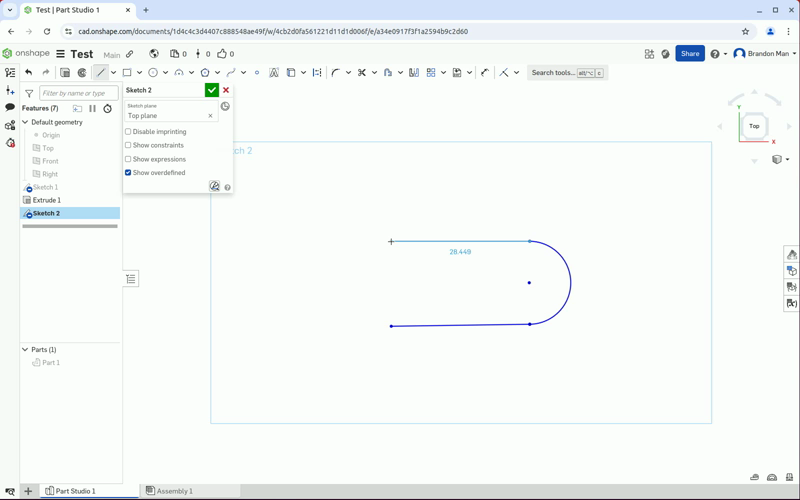
key_up(shift)
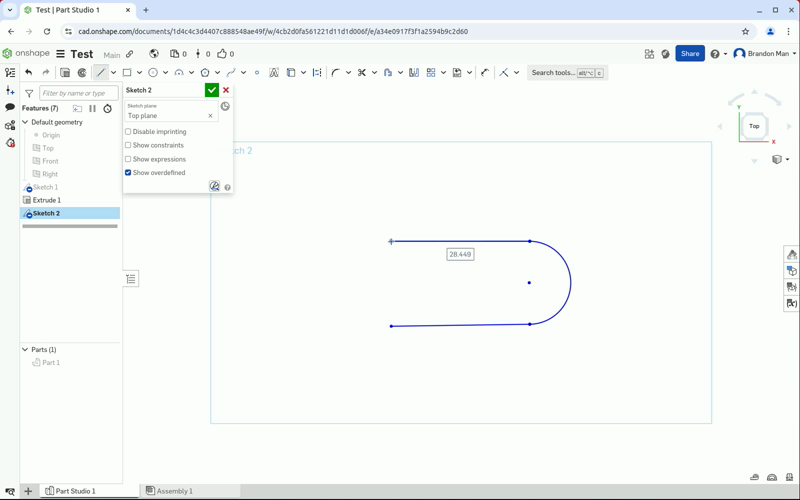
key(esc)
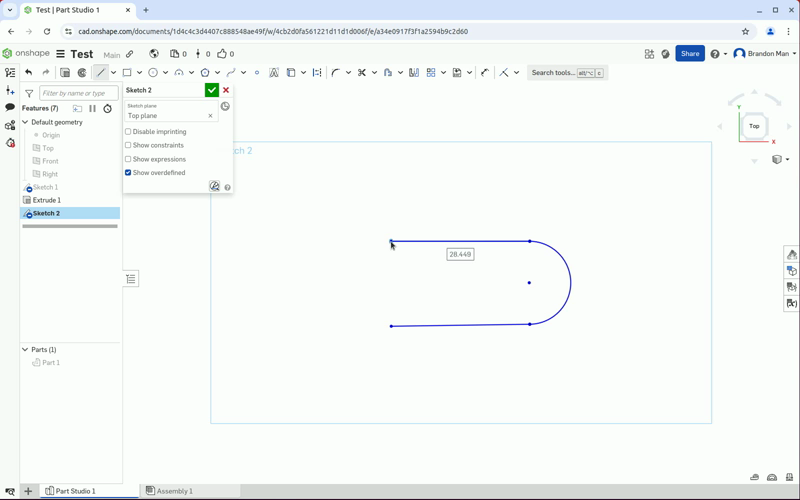
key(a)
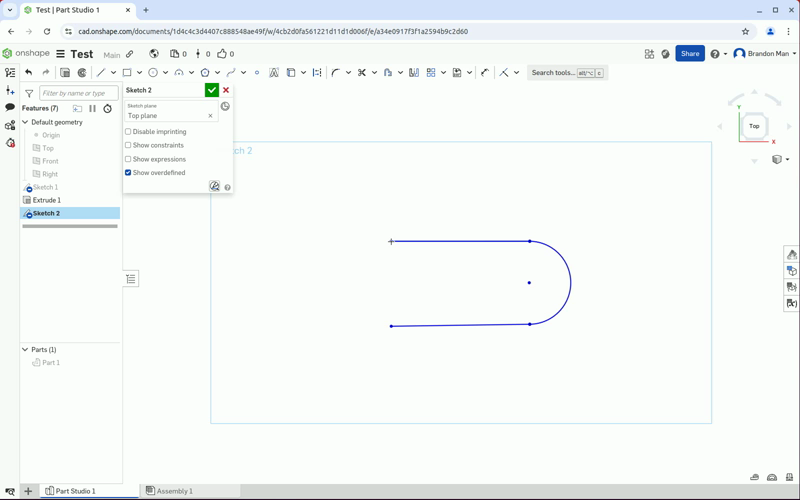
mouse_move(391, 241)
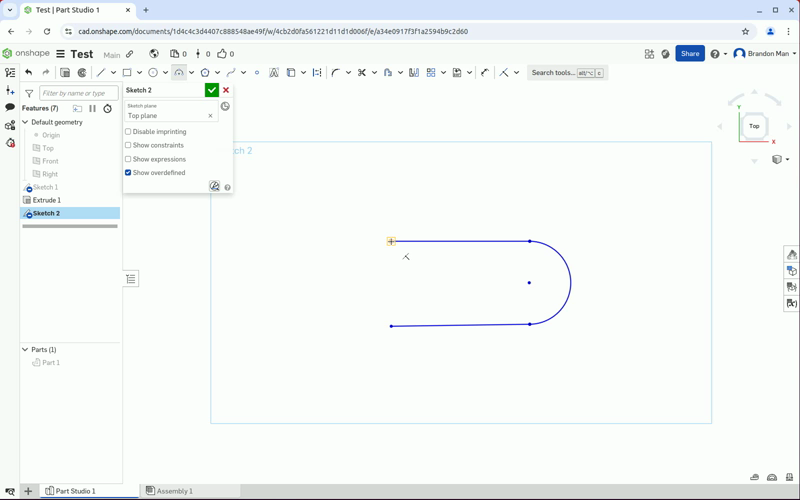
click(391, 241)
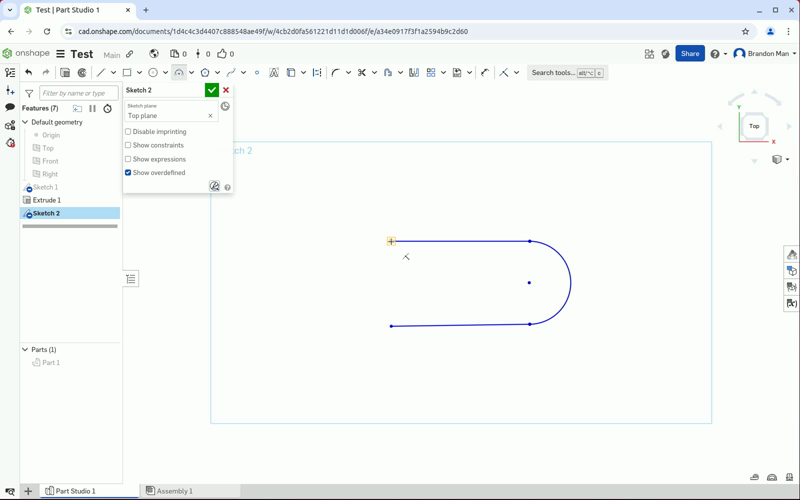
mouse_move(391, 326)
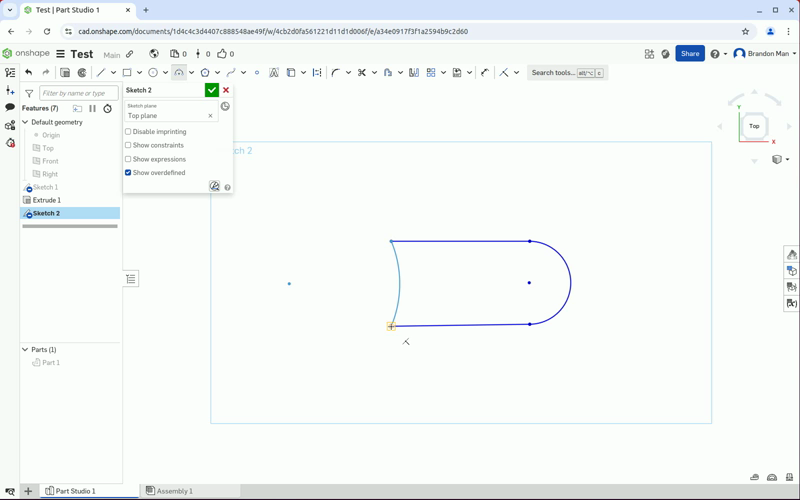
click(391, 326)
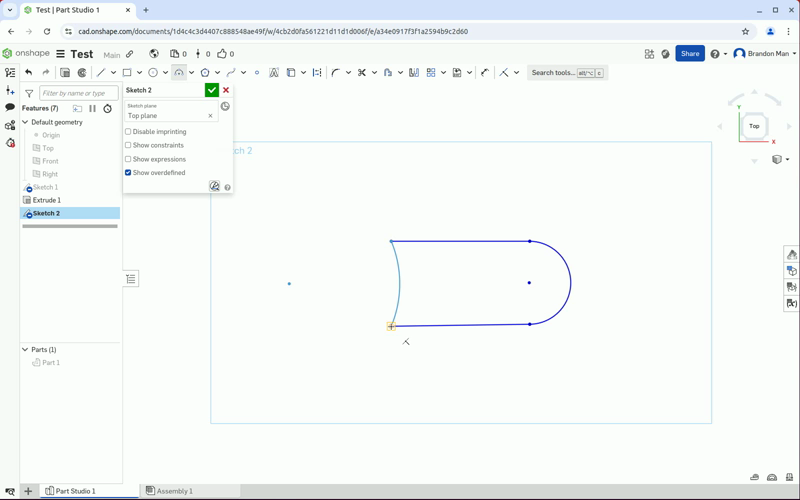
key_down(shift)
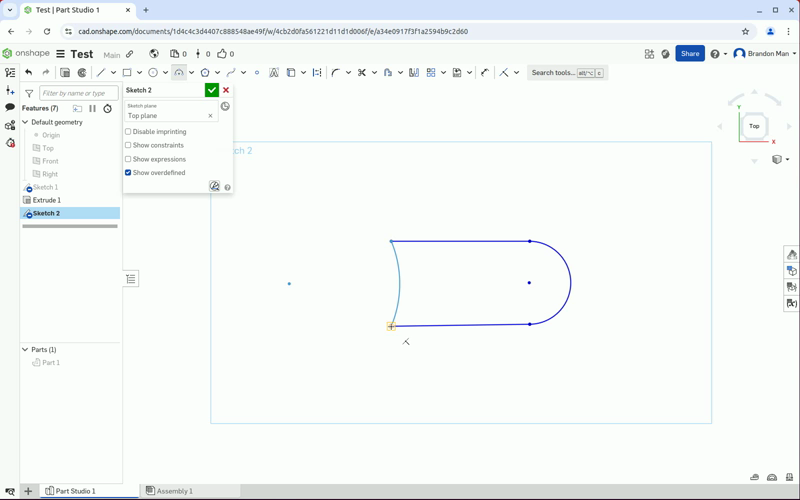
mouse_move(433, 283)
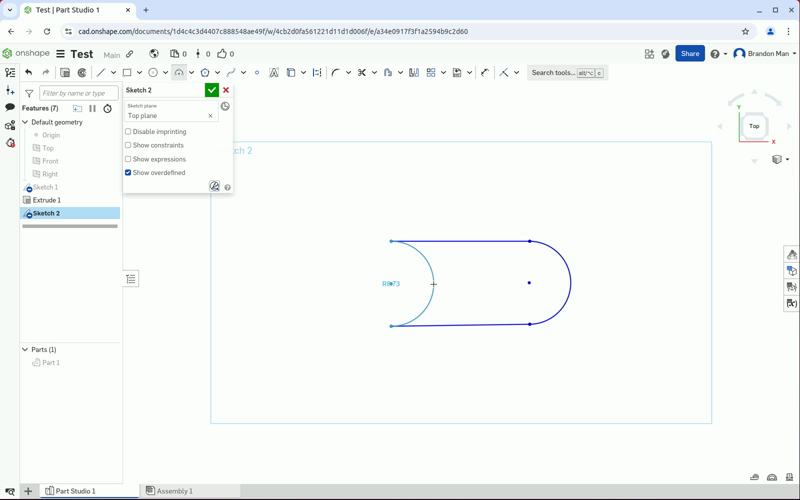
click(433, 283)
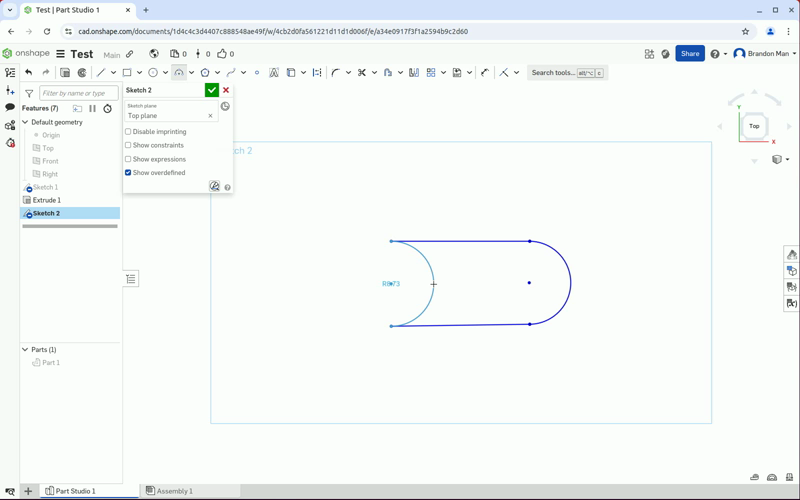
key_up(shift)
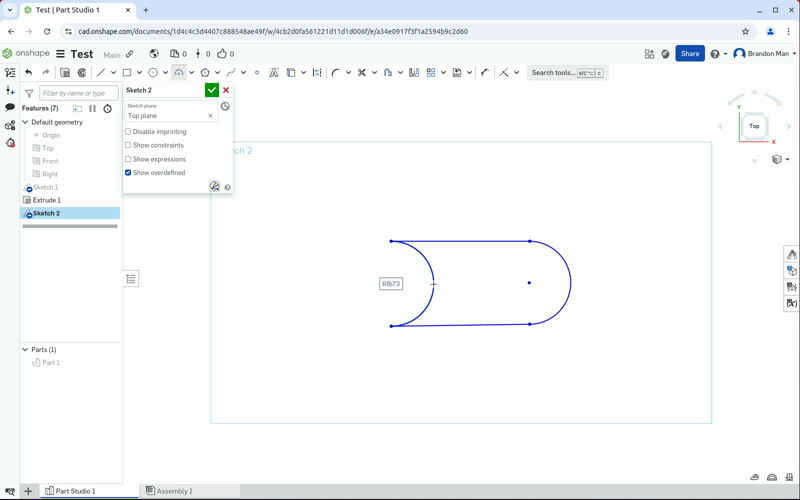
key(esc)
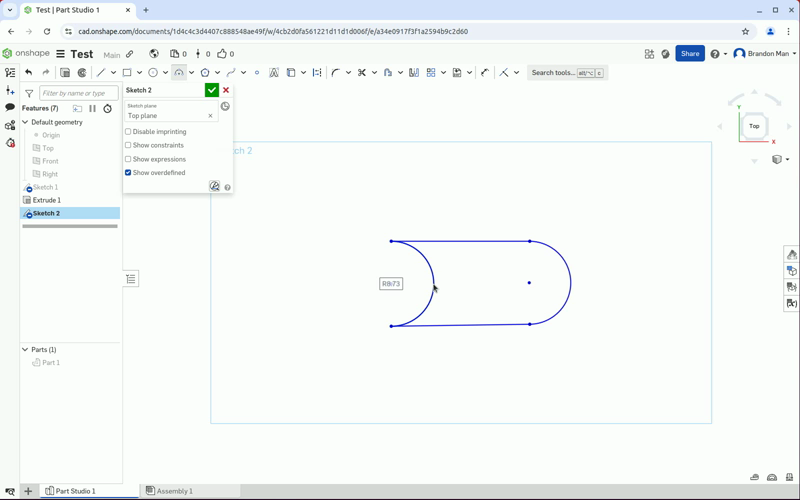
key(c)
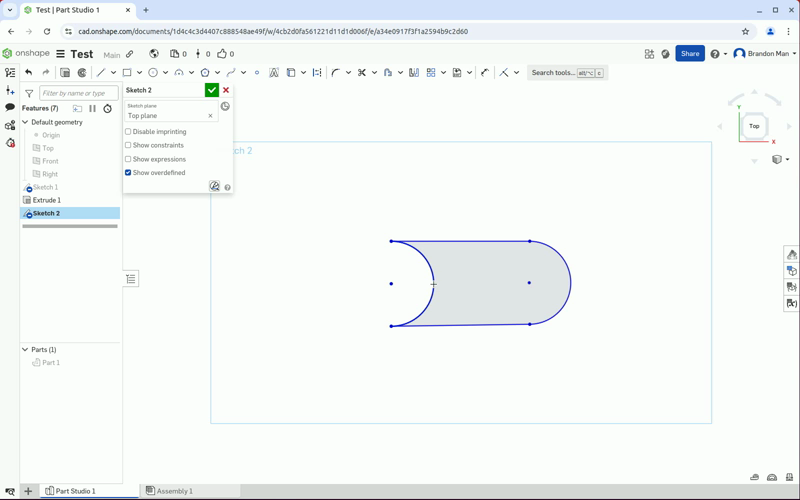
key_down(shift)
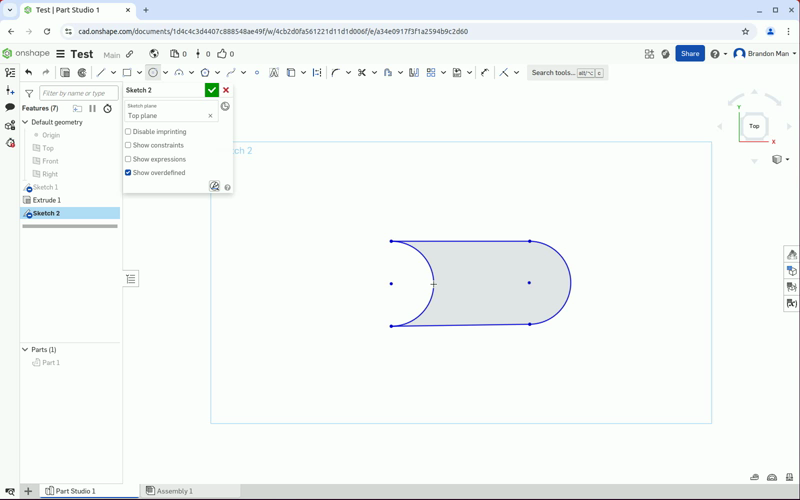
mouse_move(529, 282)
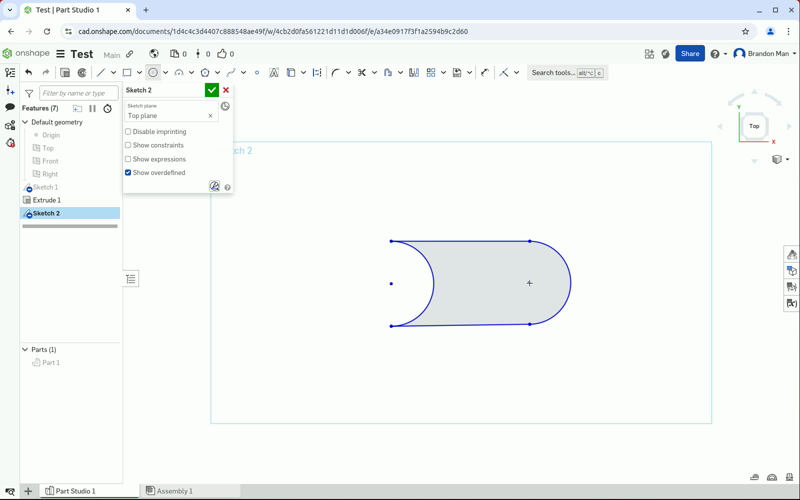
scroll(6)
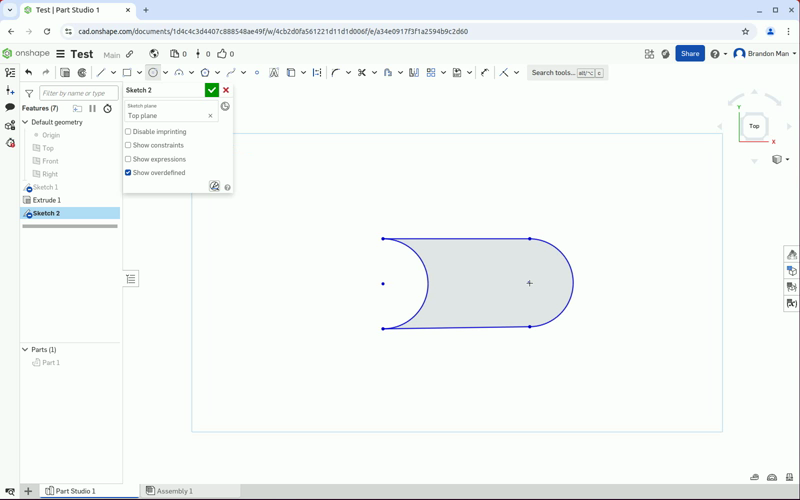
scroll(6)
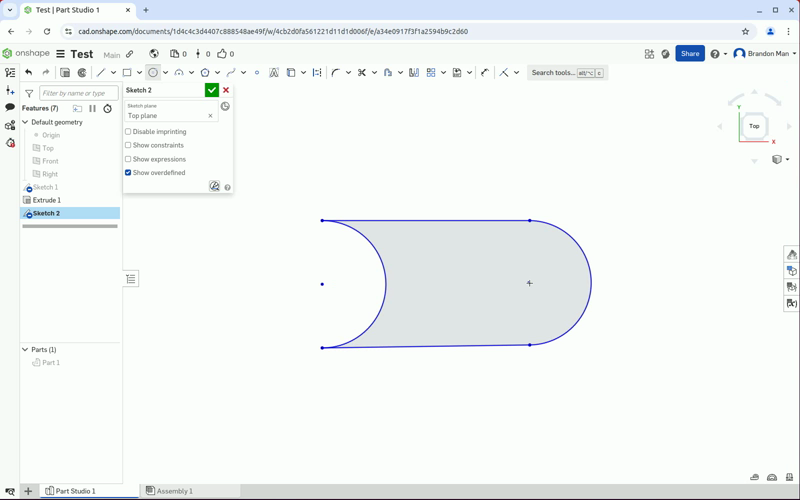
scroll(6)
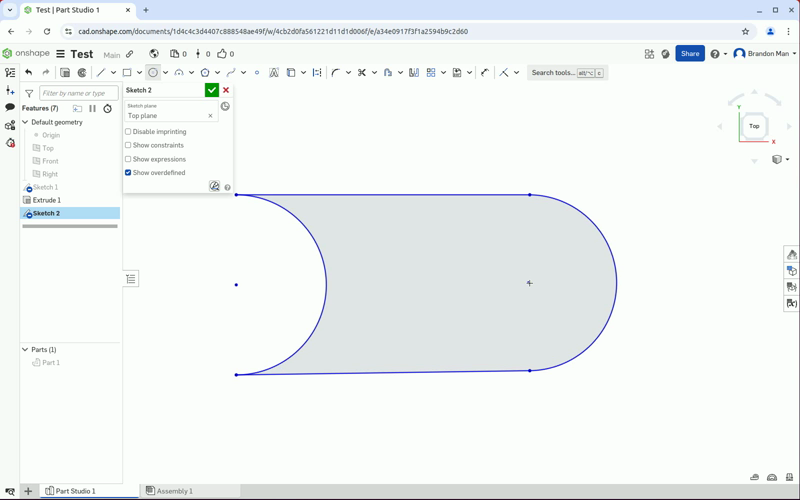
scroll(6)
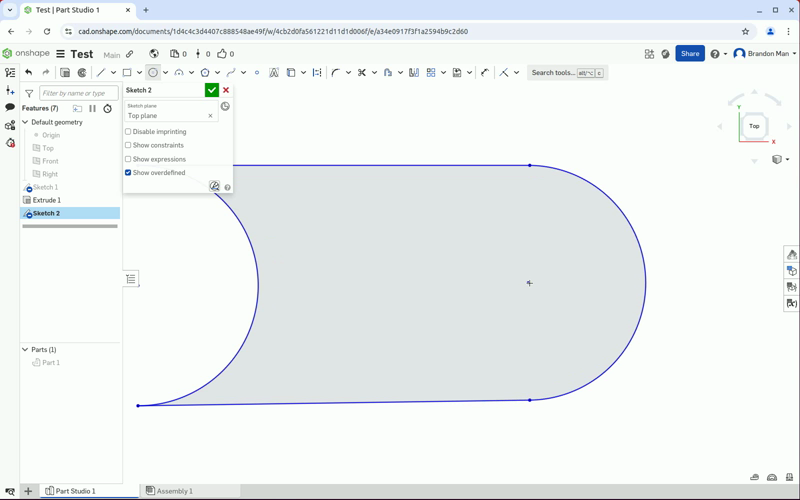
scroll(6)
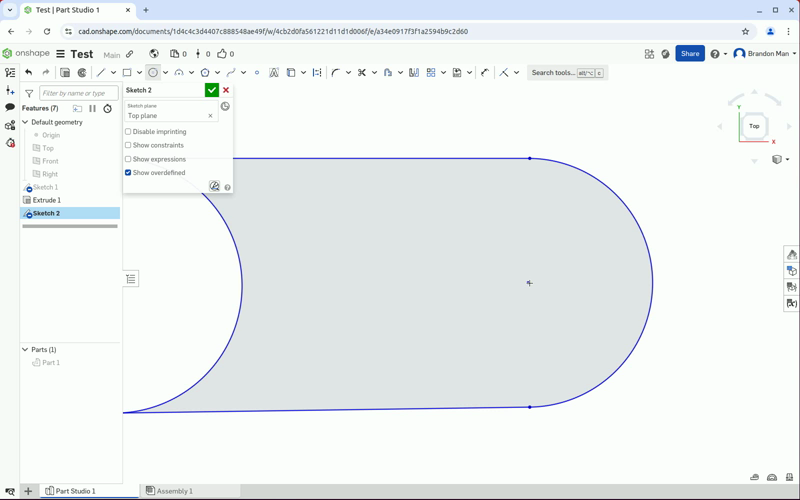
scroll(6)
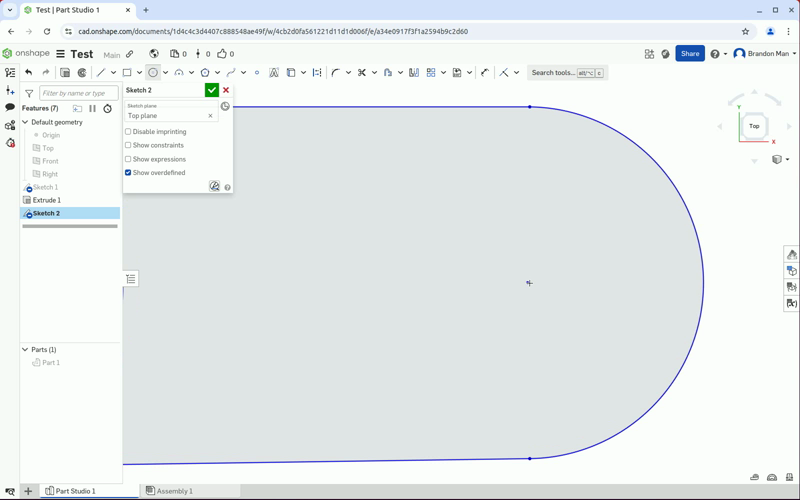
scroll(6)
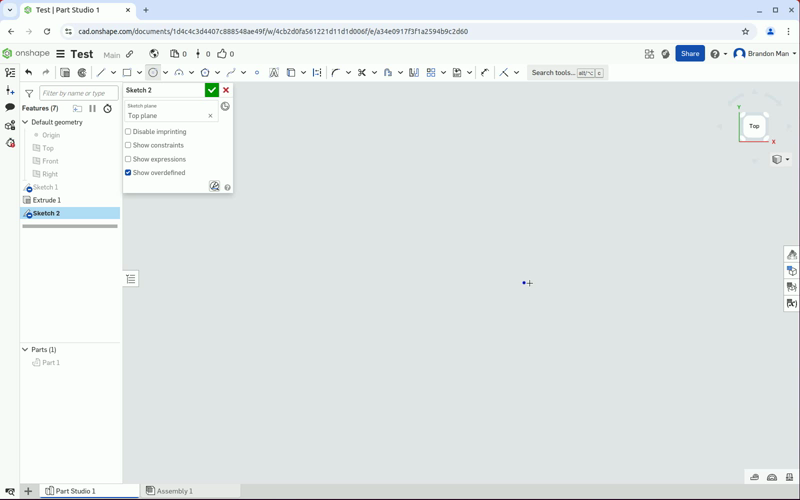
click(529, 282)
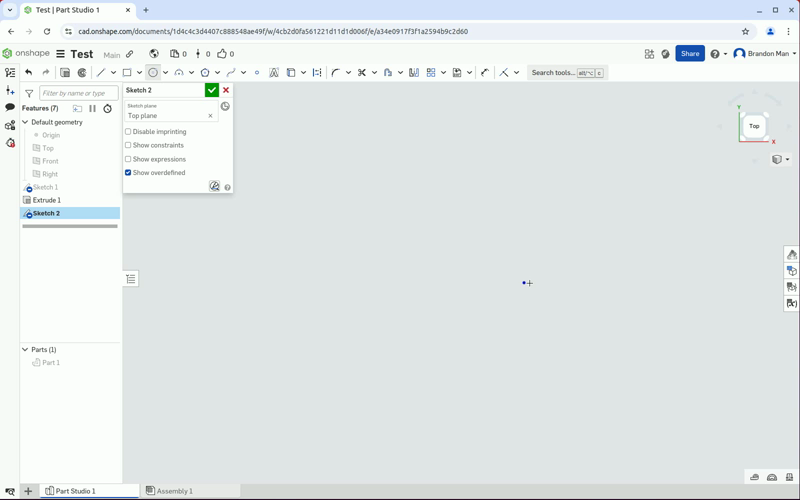
scroll(-6)
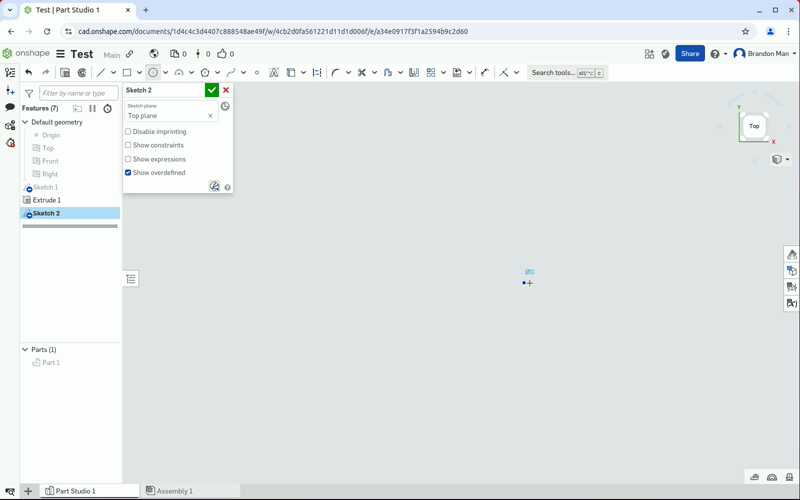
scroll(-6)
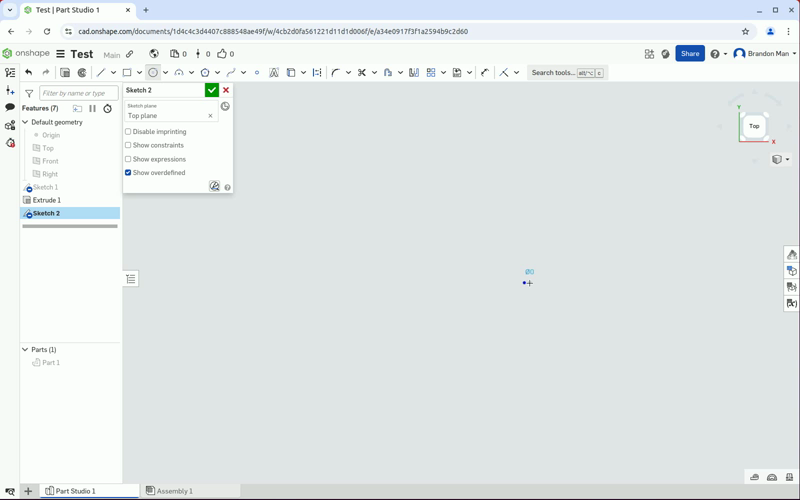
scroll(-6)
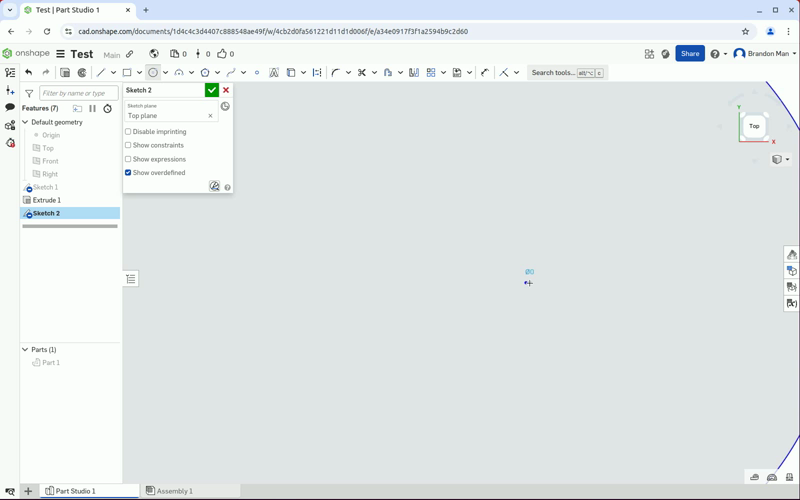
scroll(-6)
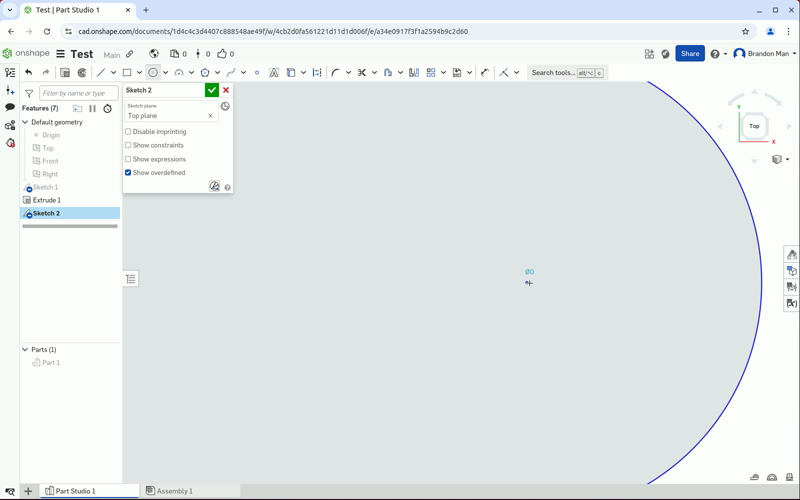
scroll(-6)
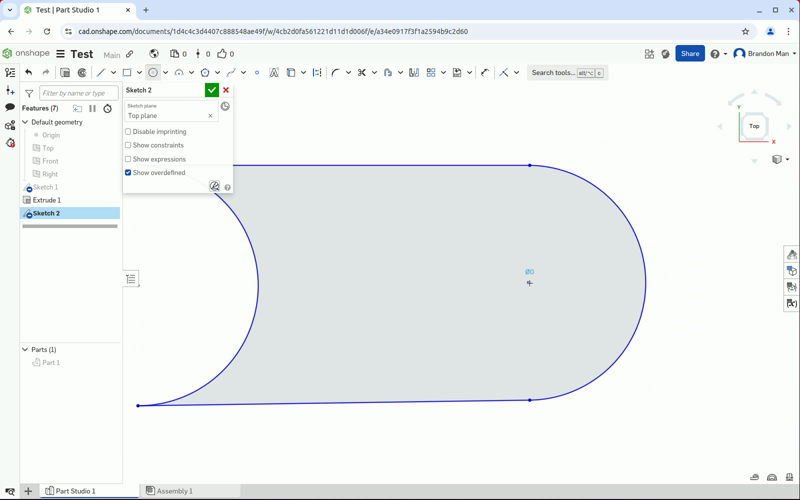
scroll(-6)
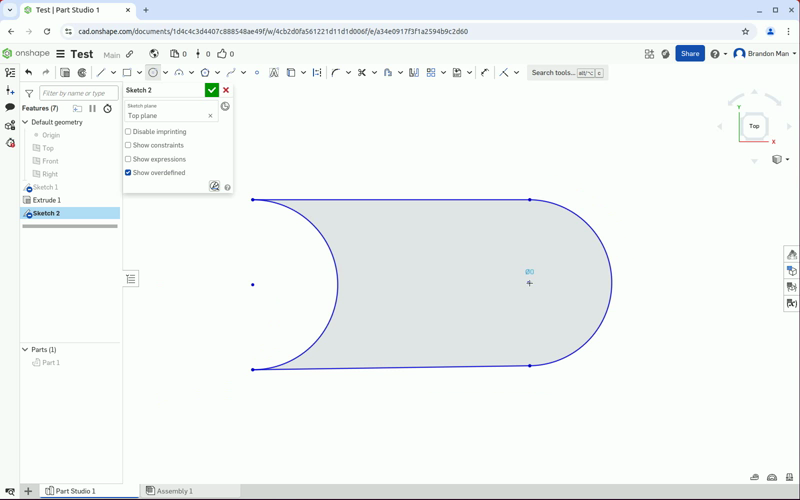
scroll(-6)
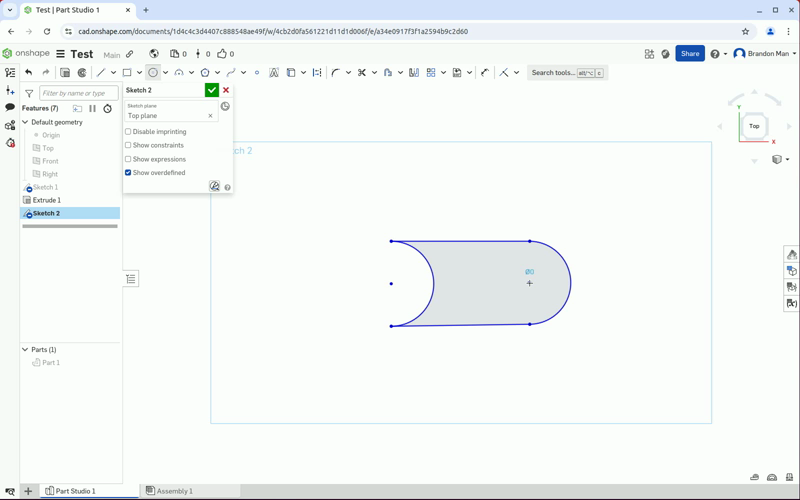
key_up(shift)
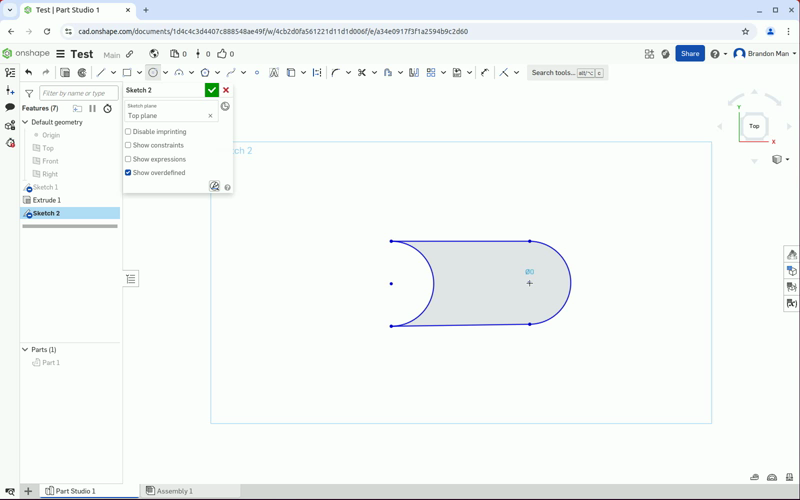
mouse_move(554, 282)
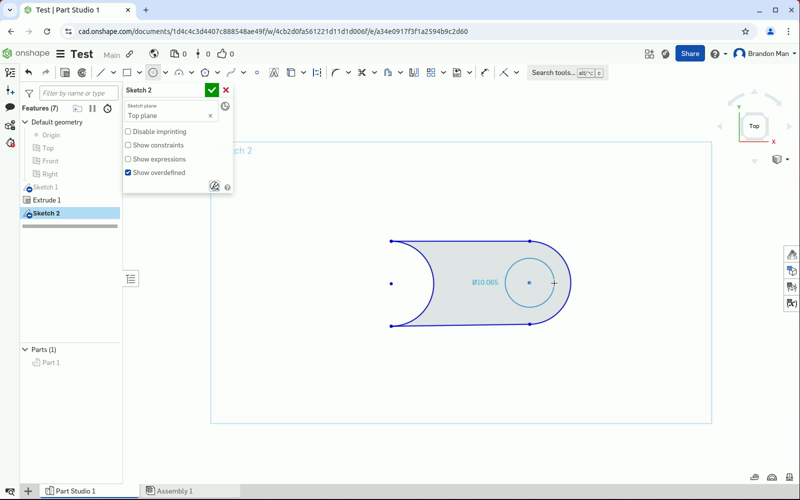
click(554, 282)
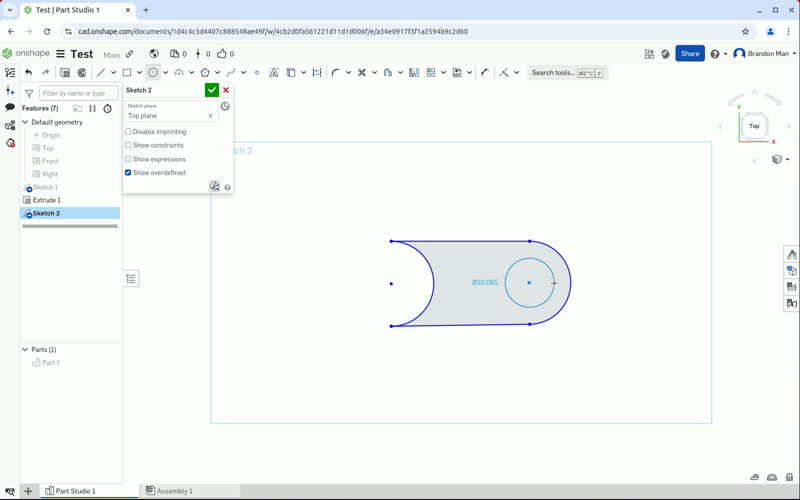
key(esc)
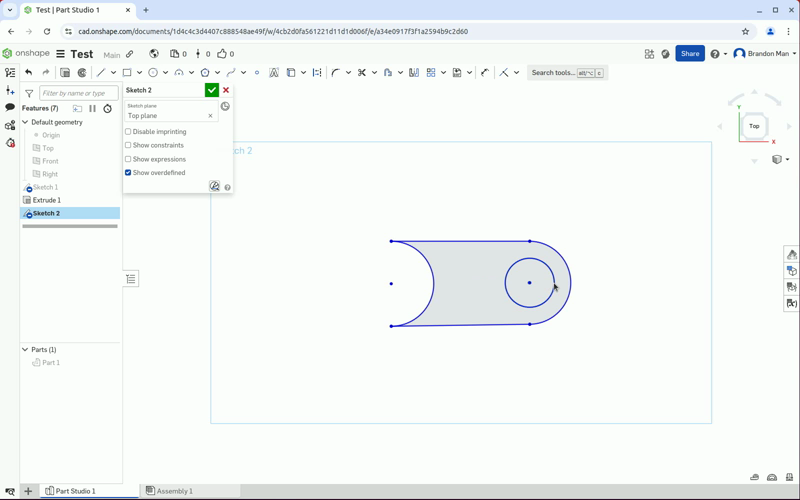
mouse_move(475, 269)
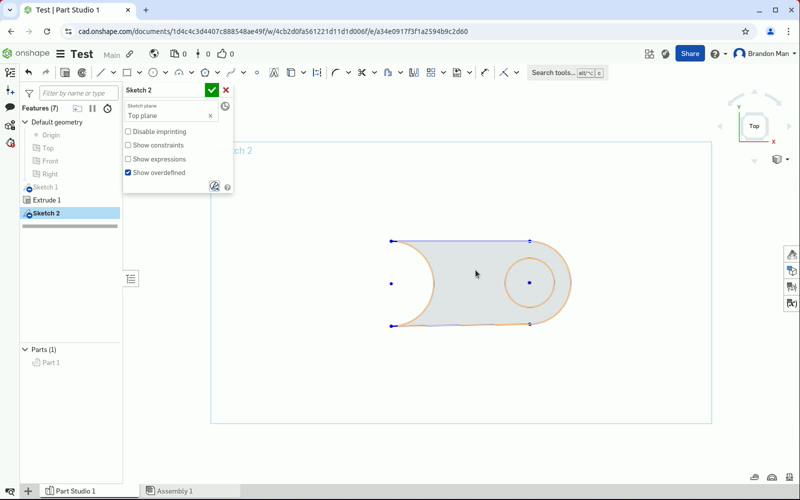
click(475, 269)
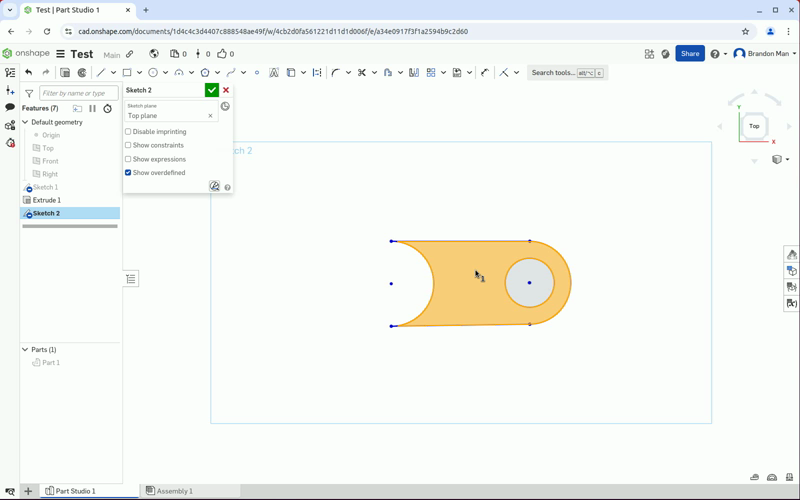
mouse_move(73, 352)
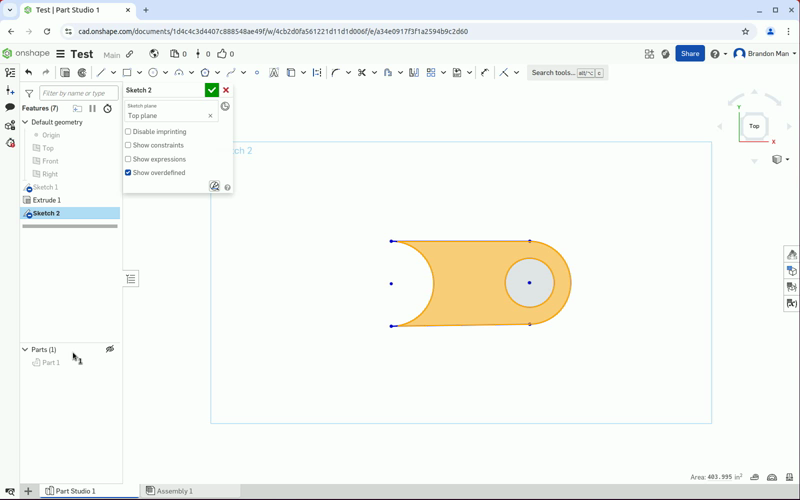
key(shift+y)
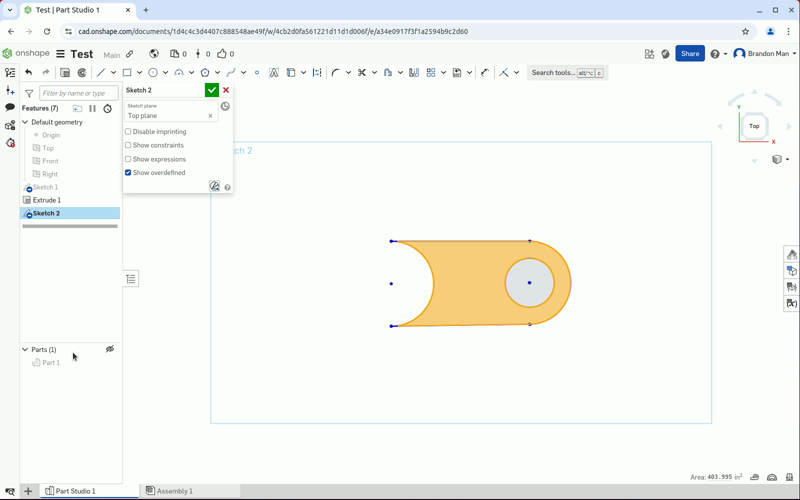
key(shift+e)
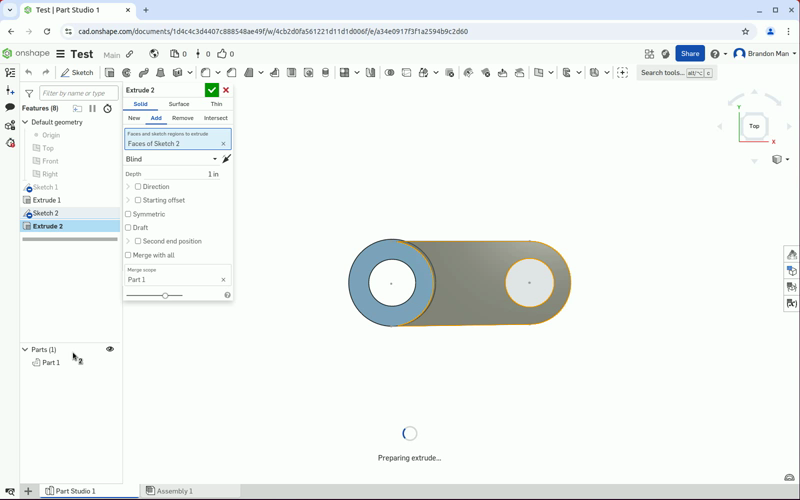
mouse_move(143, 106)
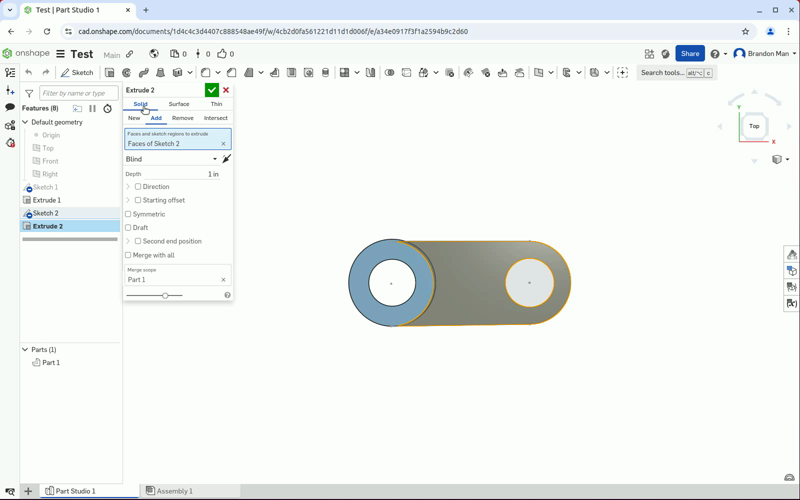
click(143, 106)
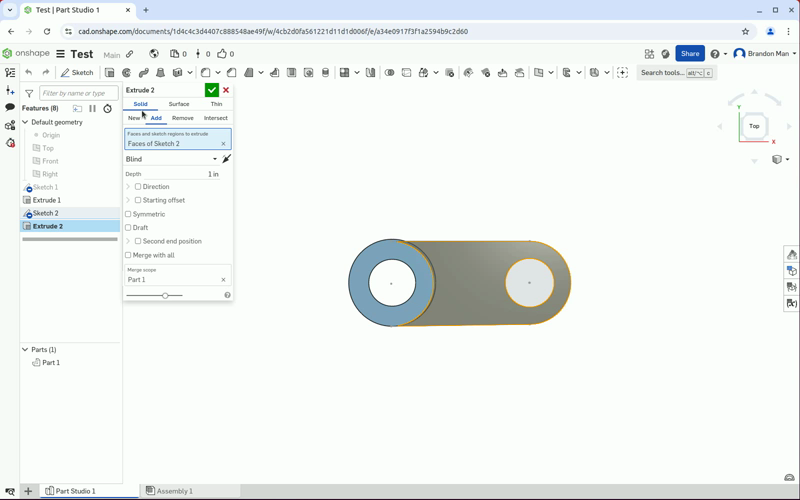
mouse_move(137, 120)
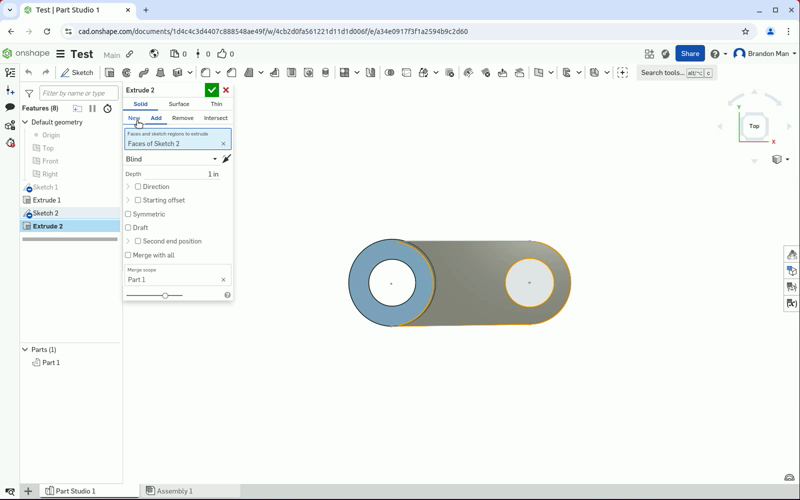
click(137, 120)
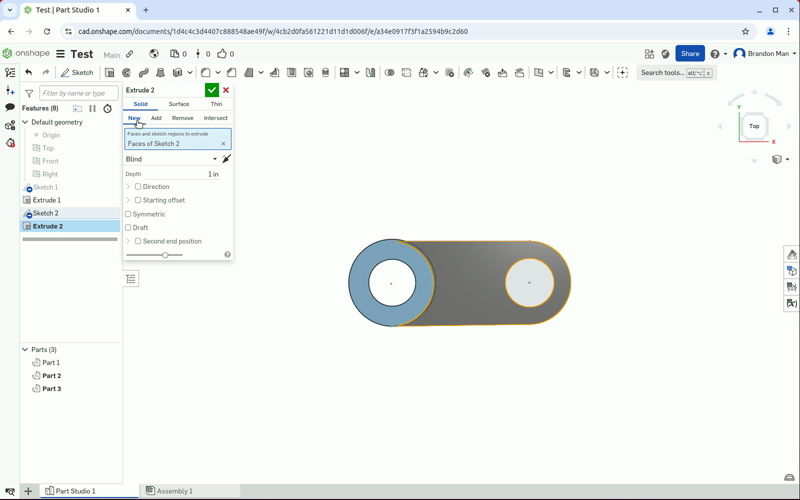
key(tab, 4)
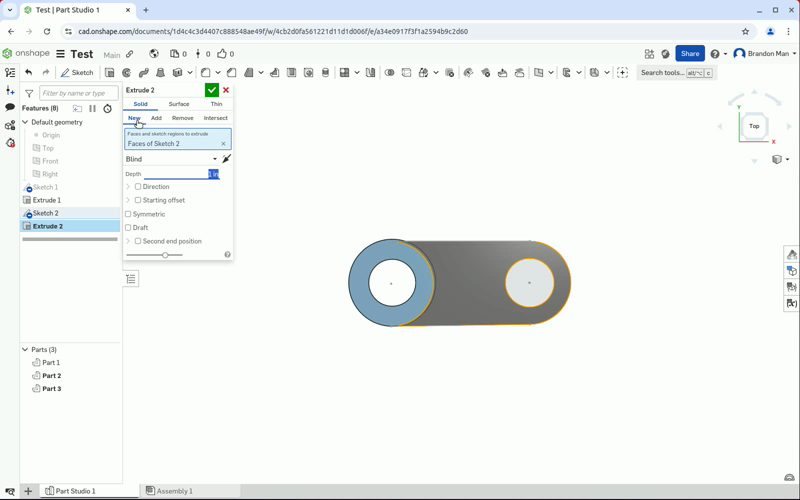
text(7.703)
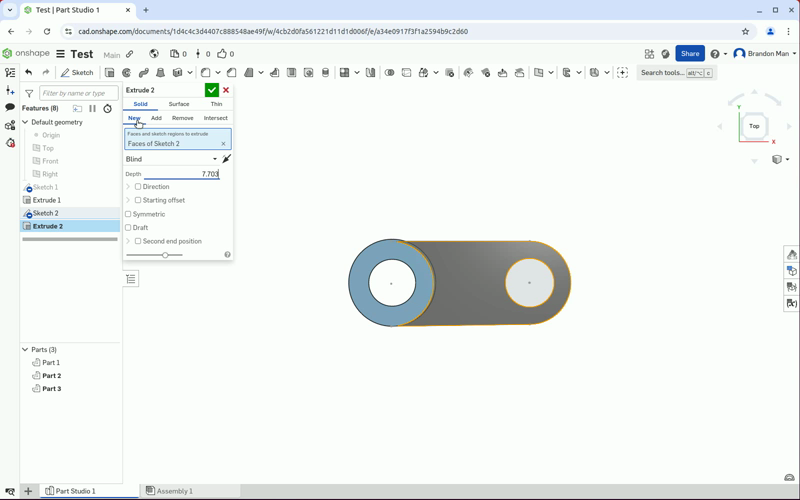
key(enter)
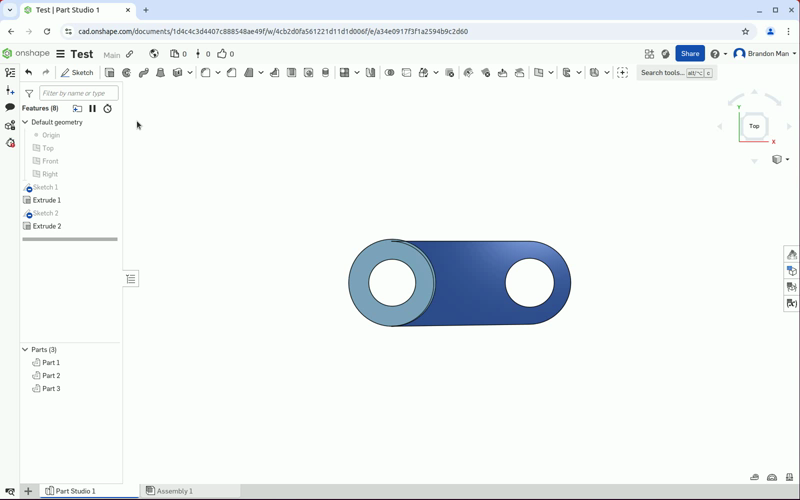
key(shift+h)
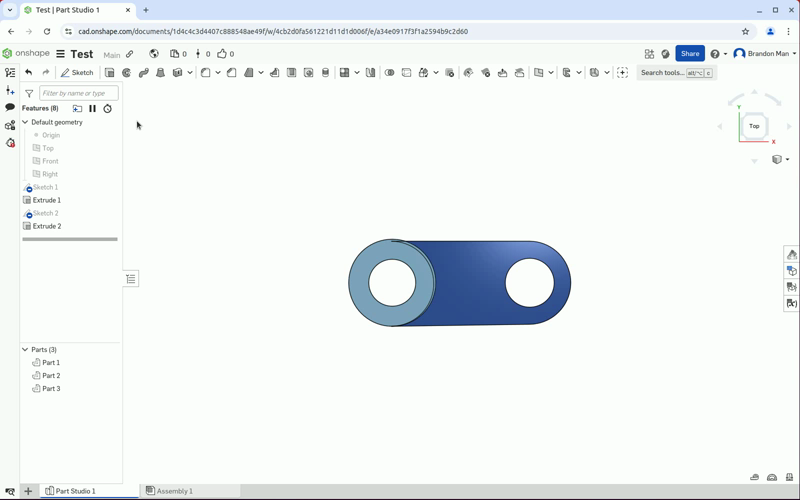
key(shift+h)
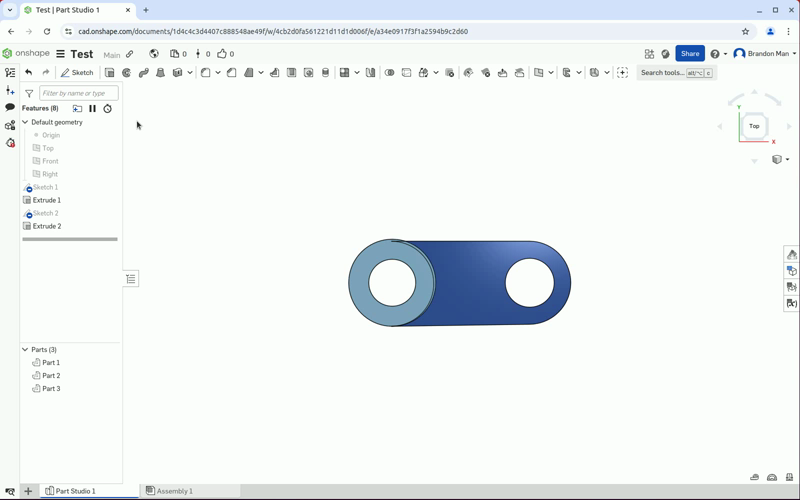
mouse_move(73, 189)
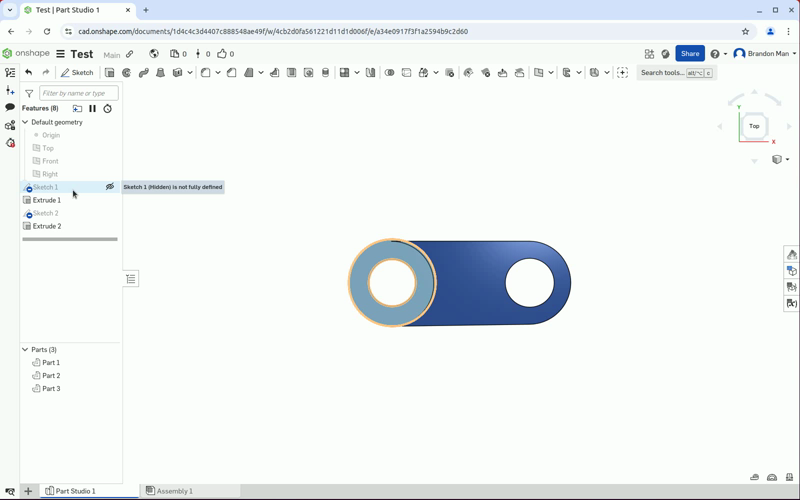
click(73, 189)
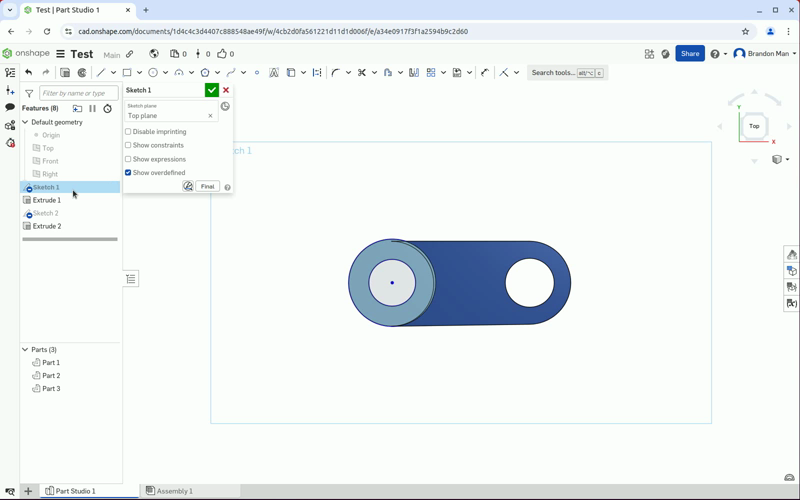
mouse_move(229, 92)
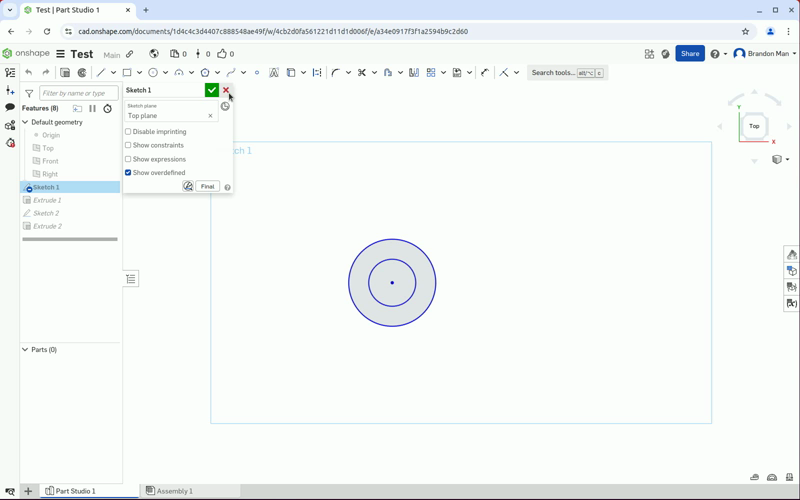
click(229, 92)
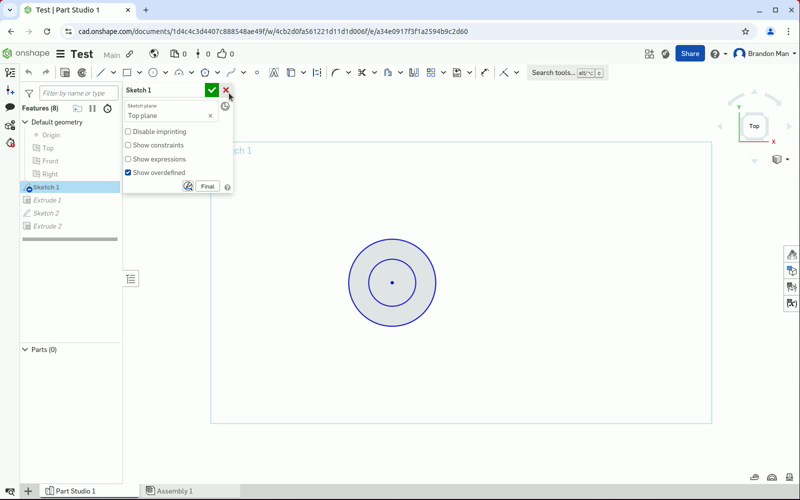
key(shift+s)
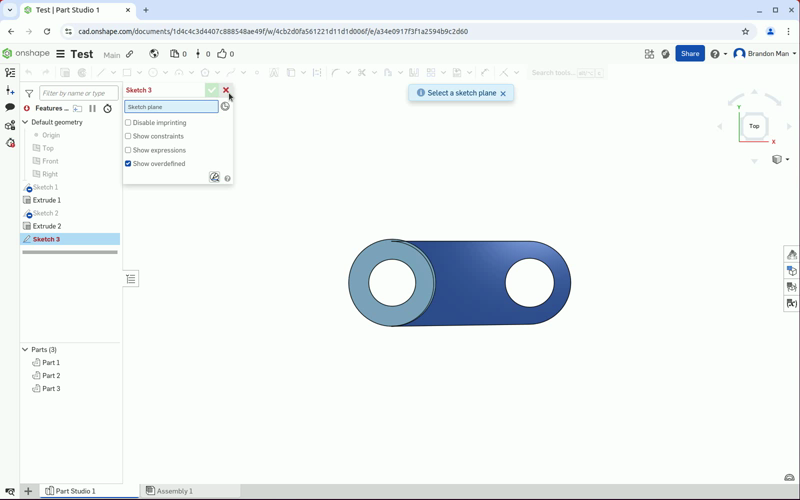
mouse_move(73, 150)
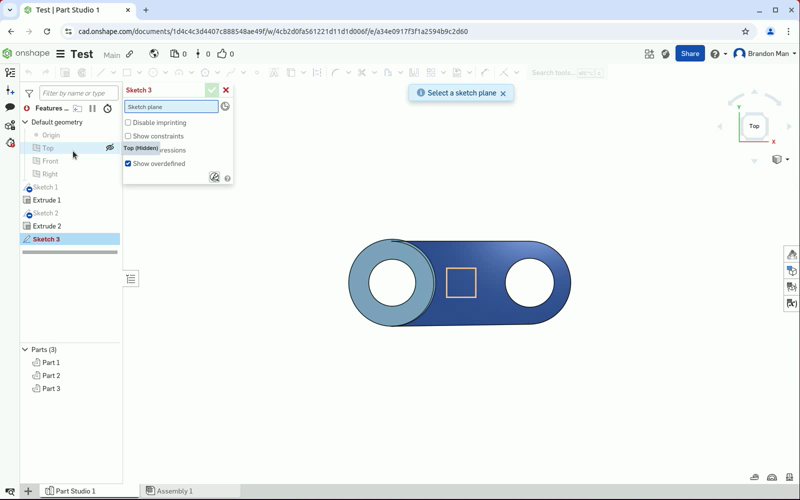
click(73, 150)
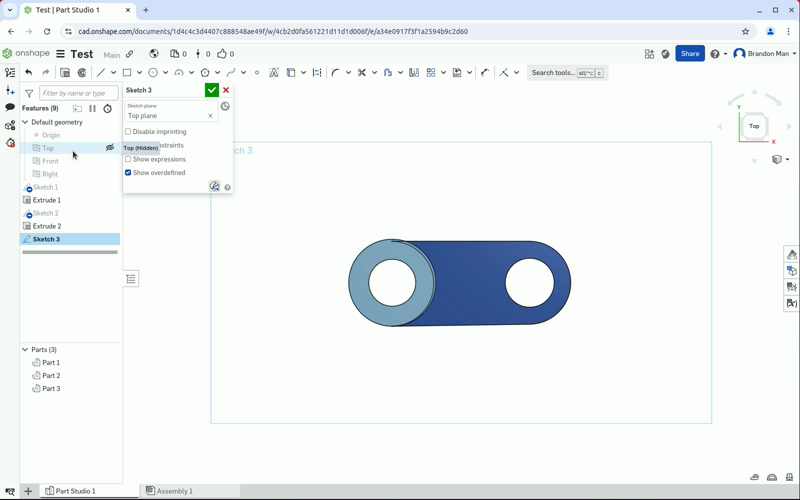
mouse_move(73, 352)
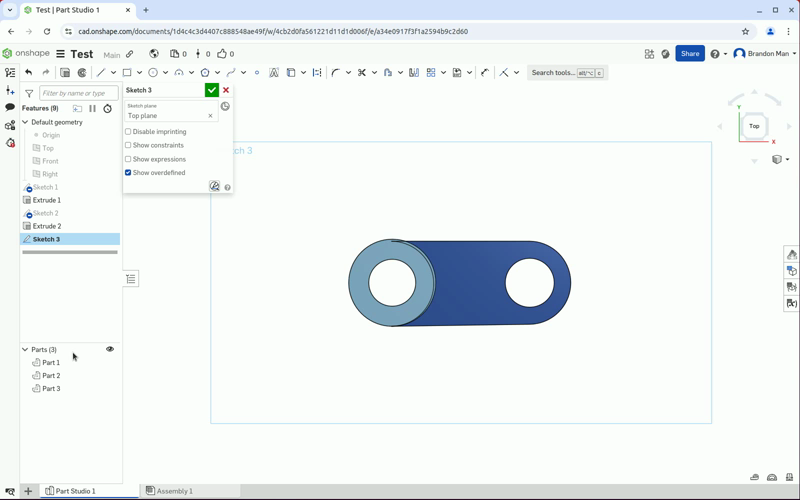
key(y)
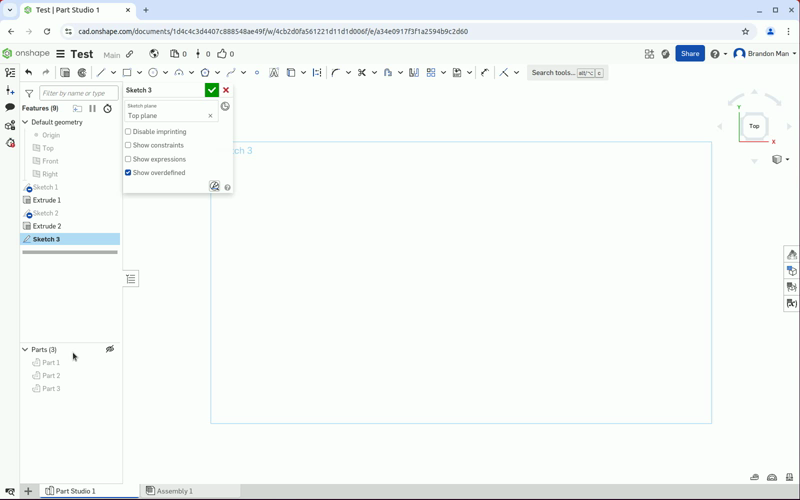
key(c)
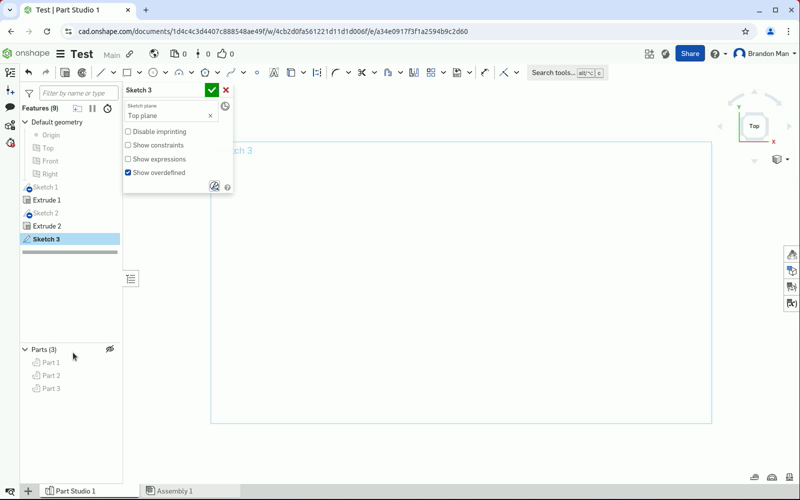
key_down(shift)
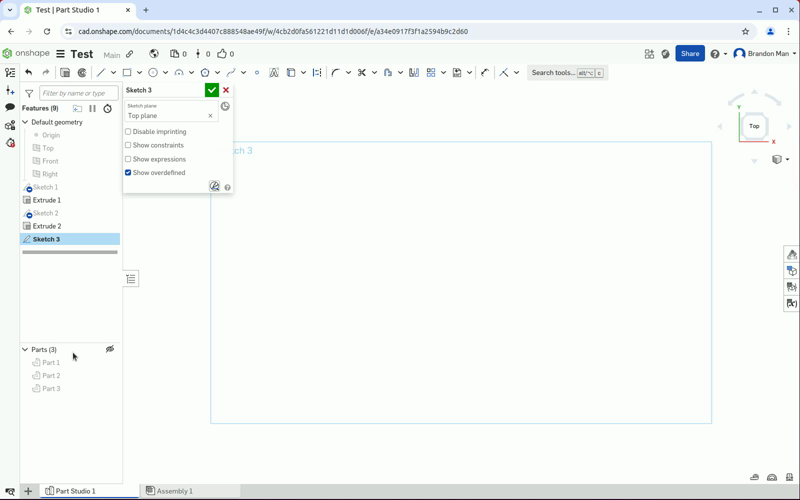
mouse_move(392, 282)
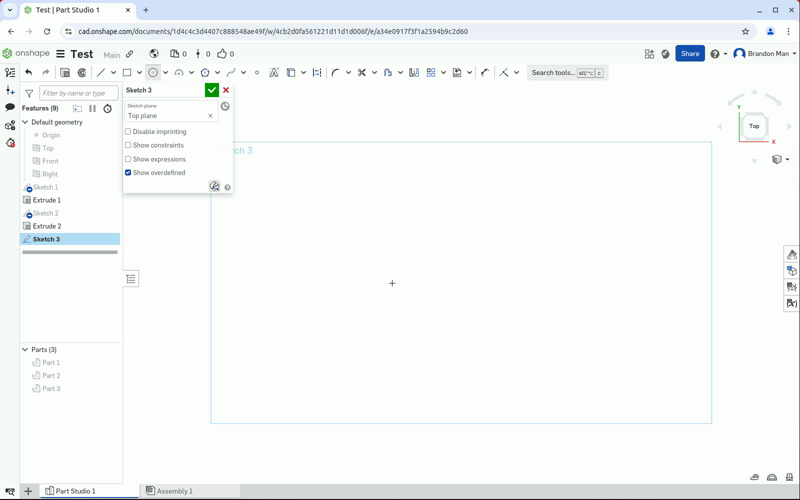
click(392, 282)
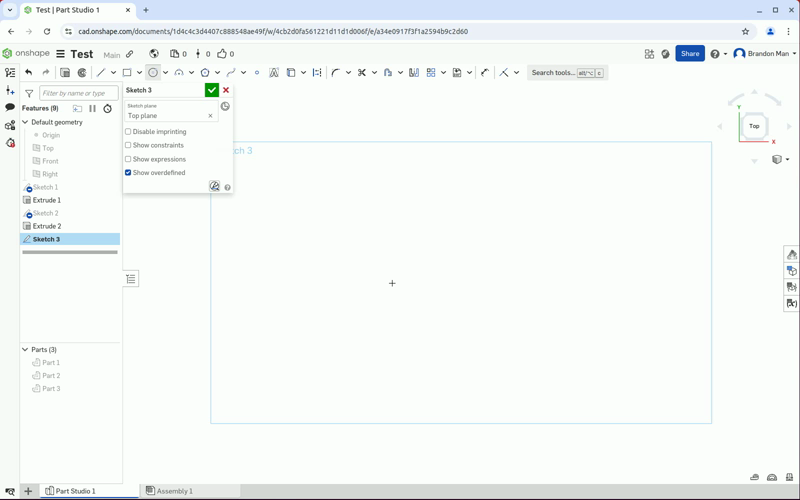
key_up(shift)
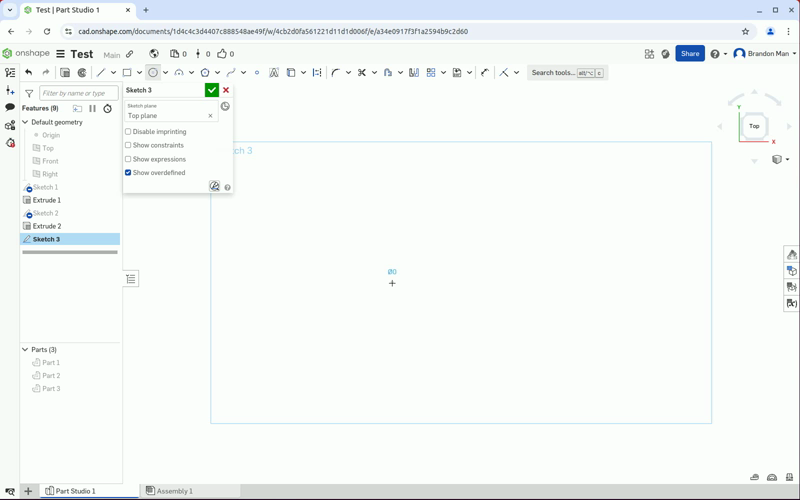
mouse_move(435, 282)
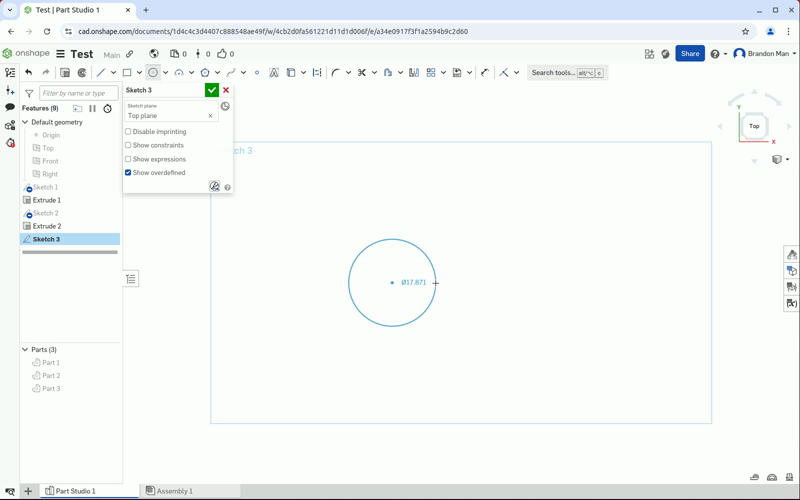
click(435, 282)
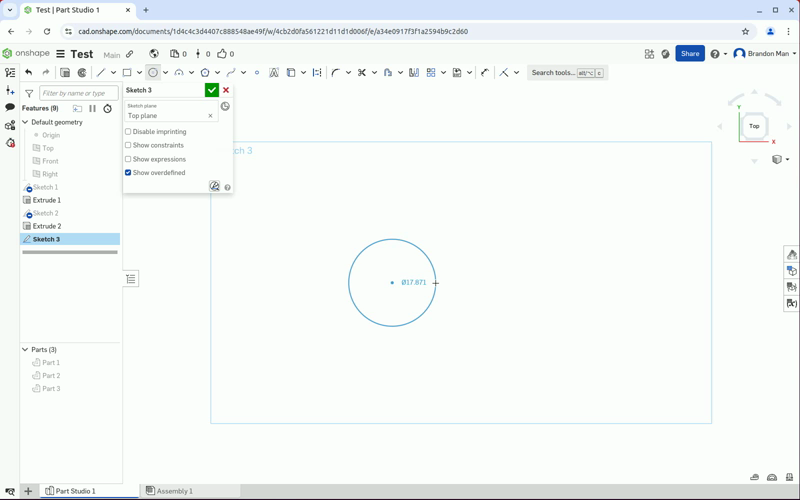
key(esc)
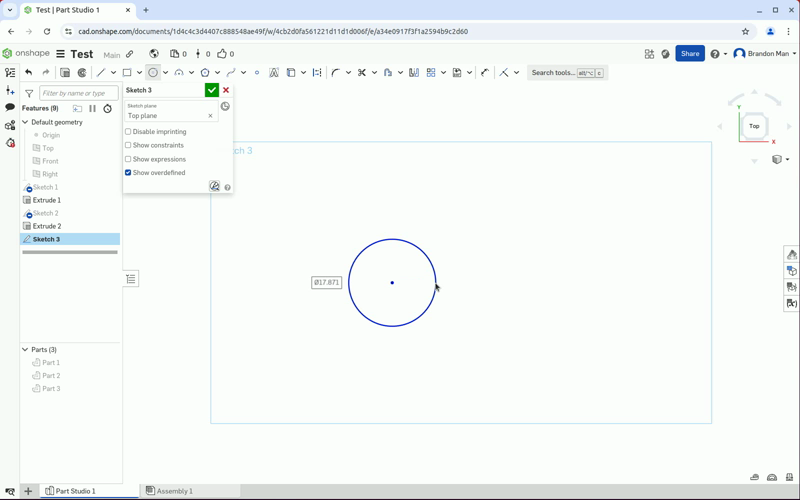
key(c)
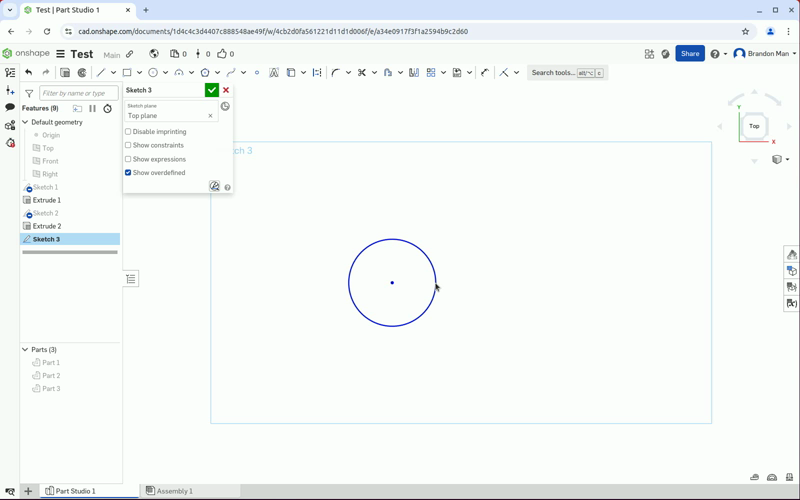
key_down(shift)
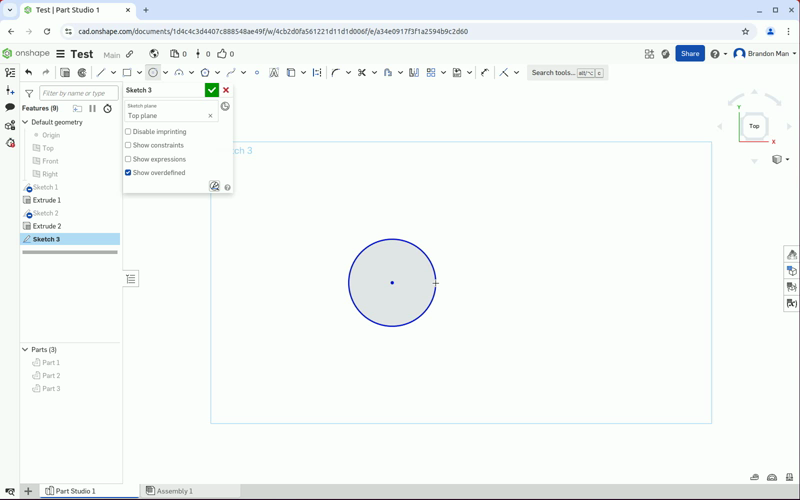
mouse_move(392, 282)
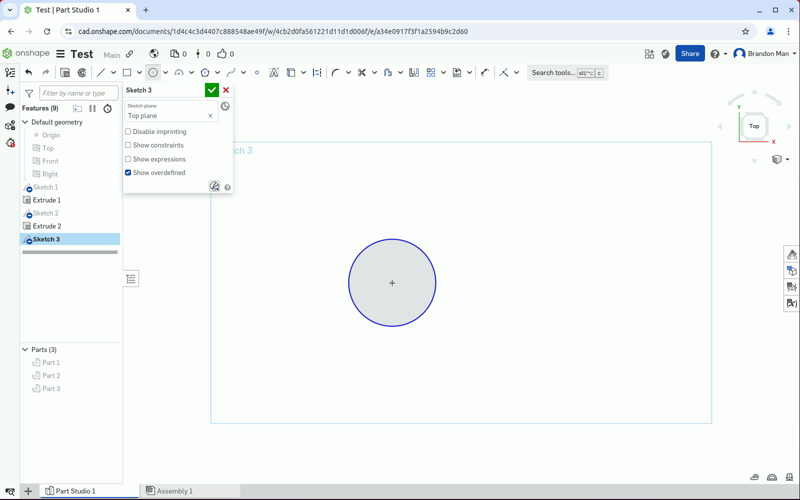
click(392, 282)
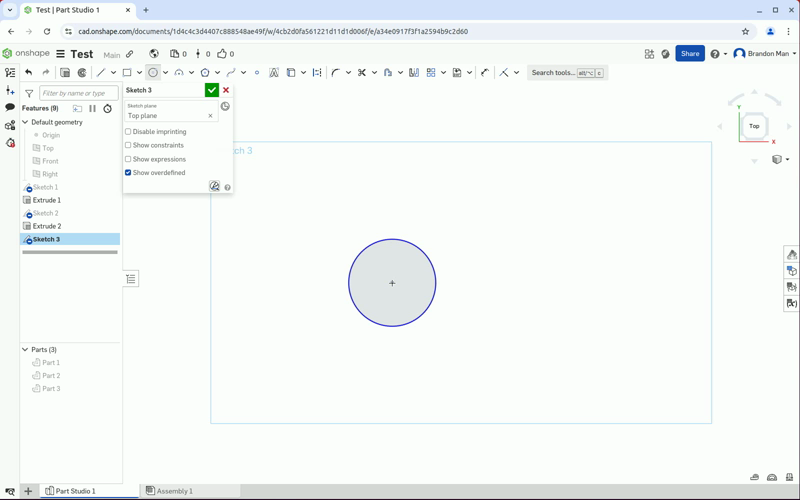
key_up(shift)
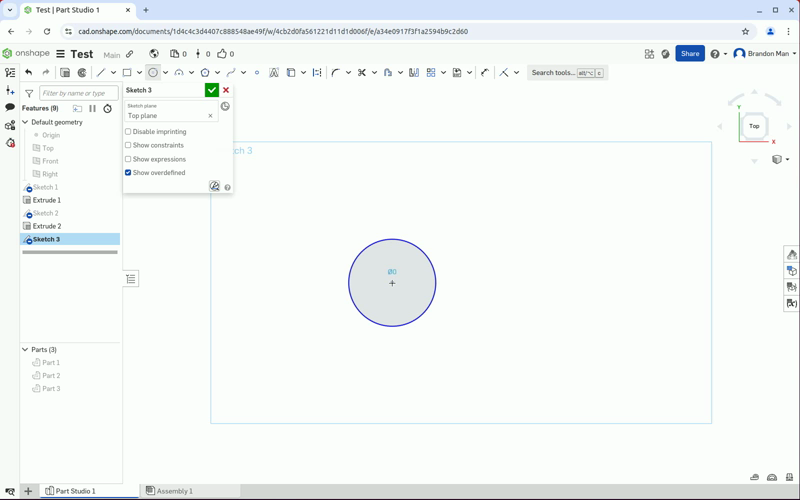
mouse_move(415, 282)
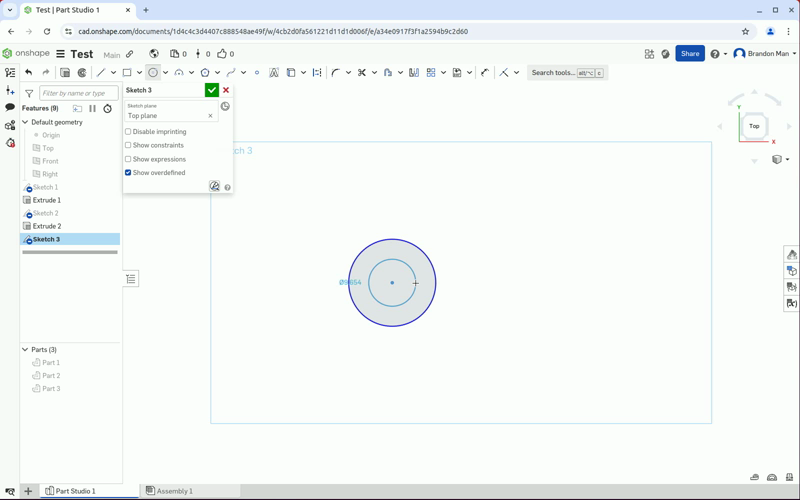
click(415, 282)
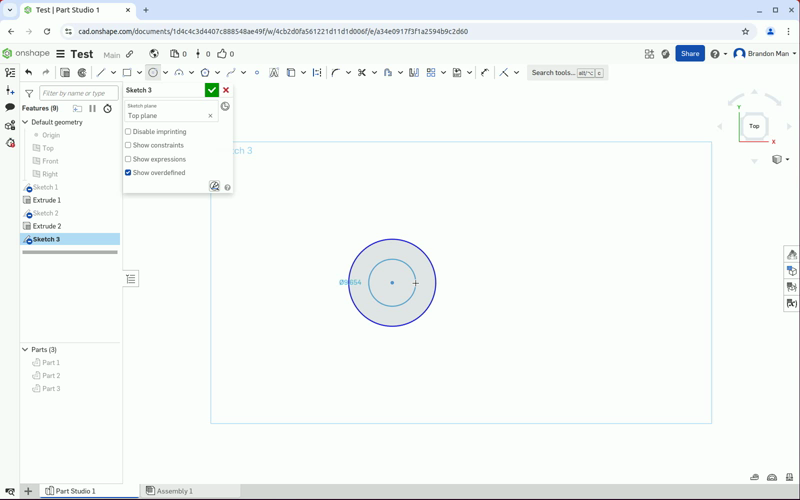
key(esc)
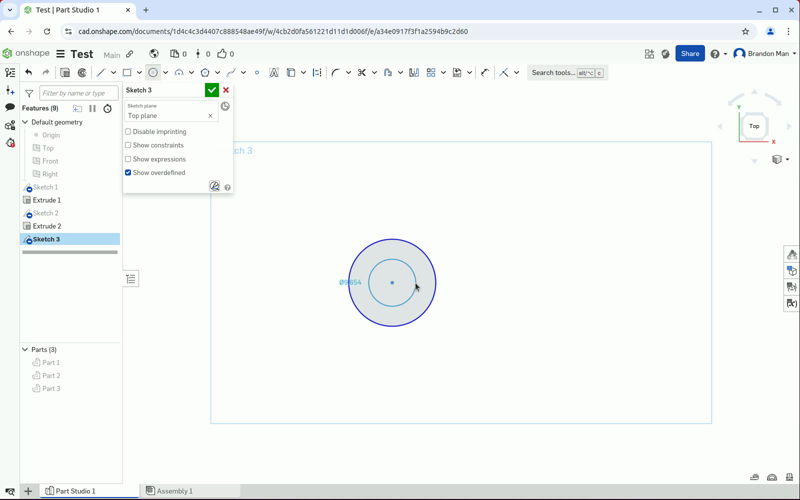
mouse_move(373, 318)
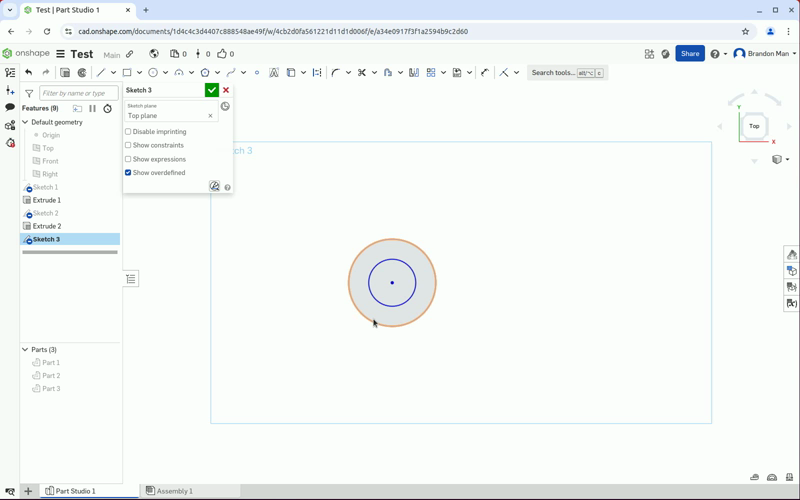
click(373, 318)
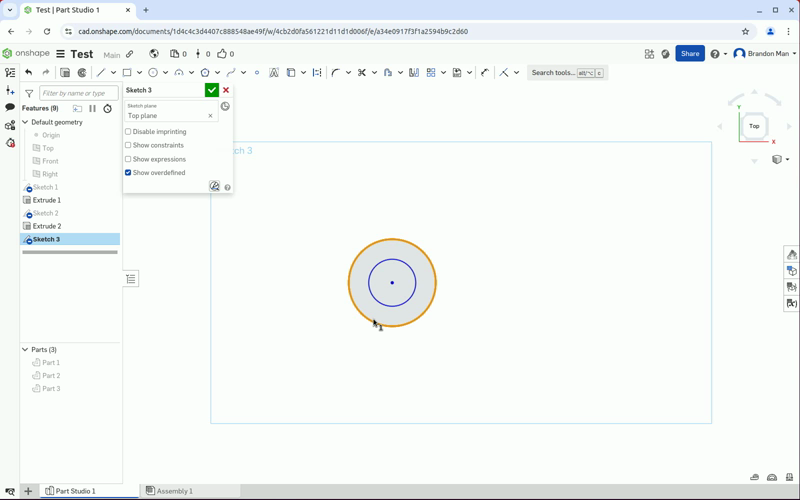
mouse_move(73, 352)
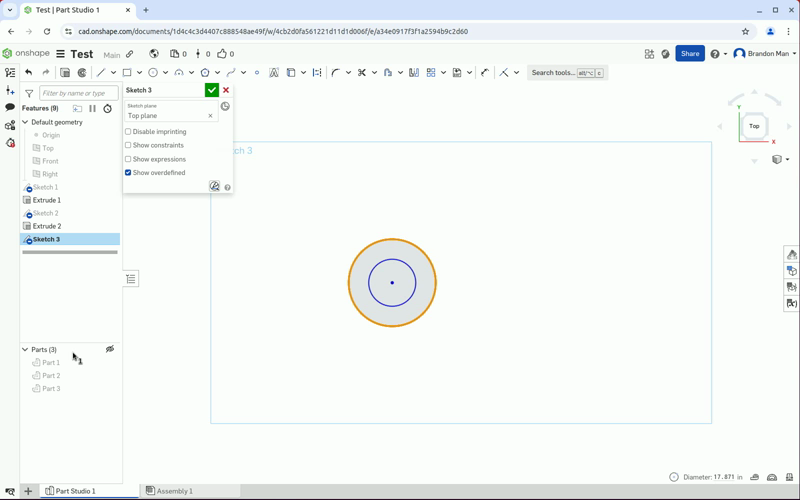
key(shift+y)
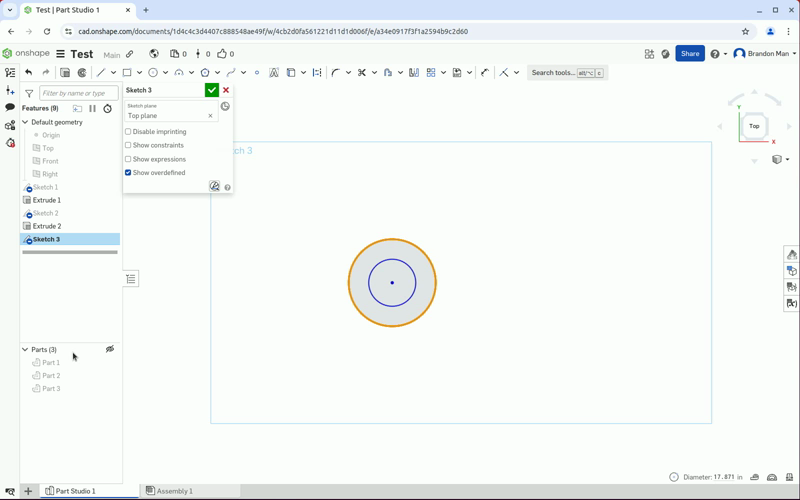
key(shift+e)
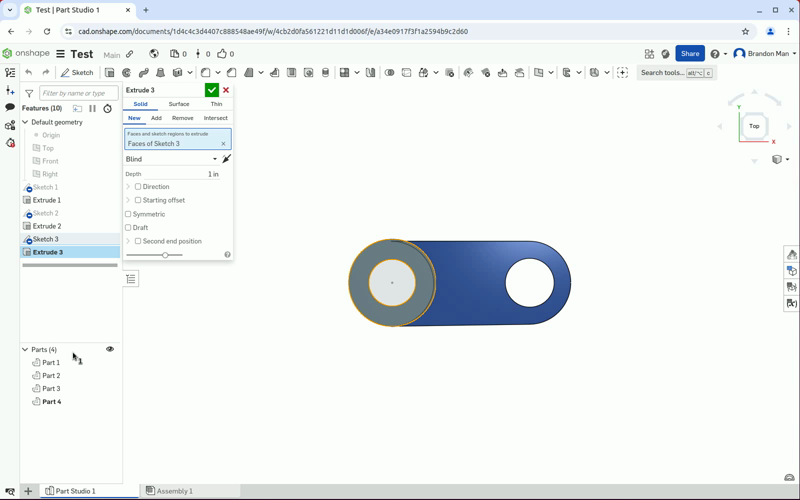
mouse_move(143, 106)
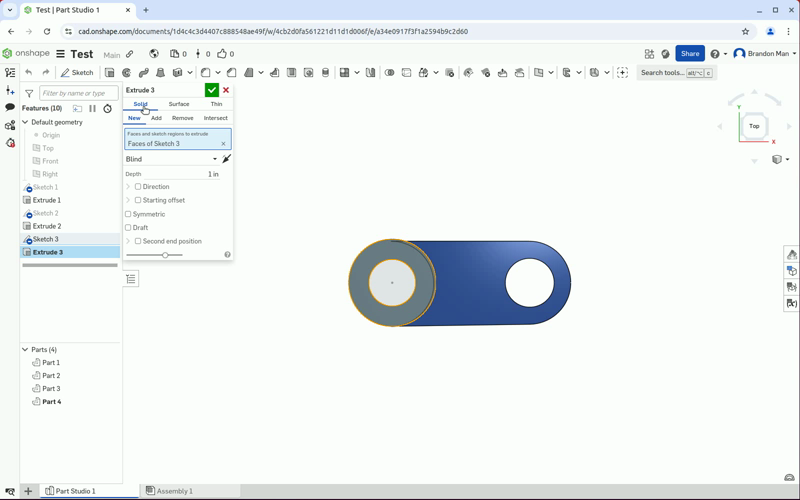
click(143, 106)
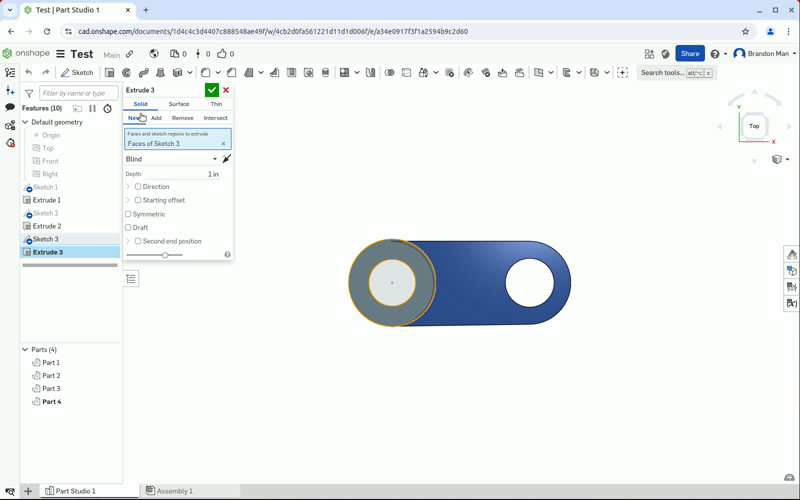
mouse_move(137, 120)
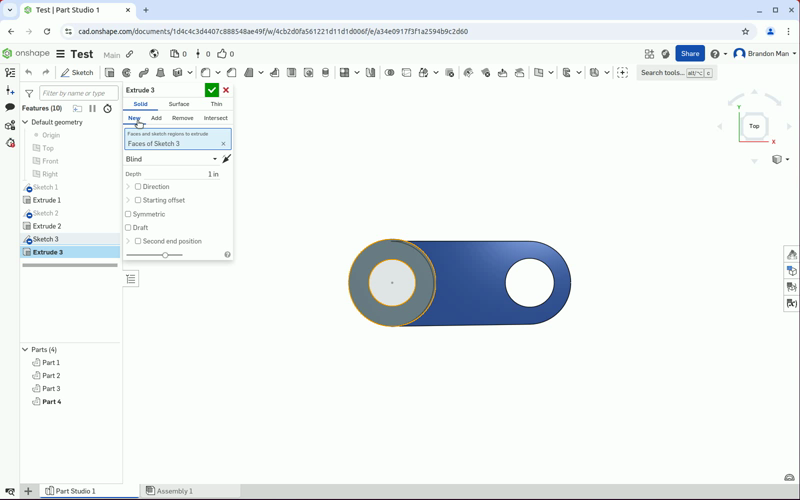
click(137, 120)
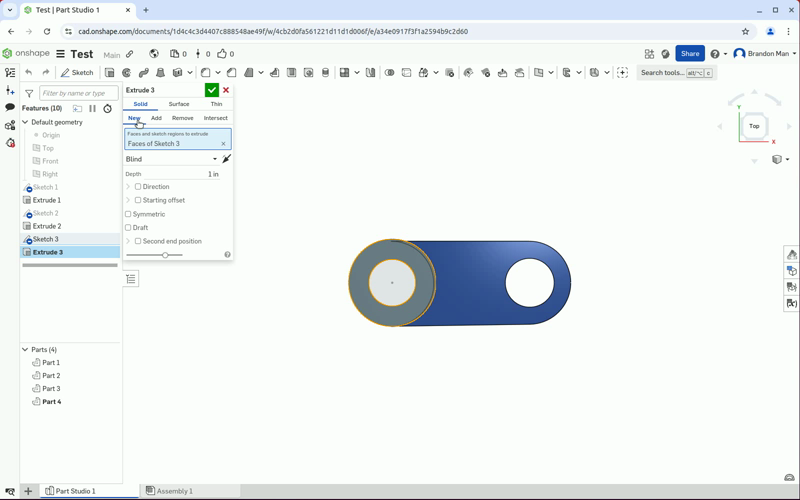
key(tab, 4)
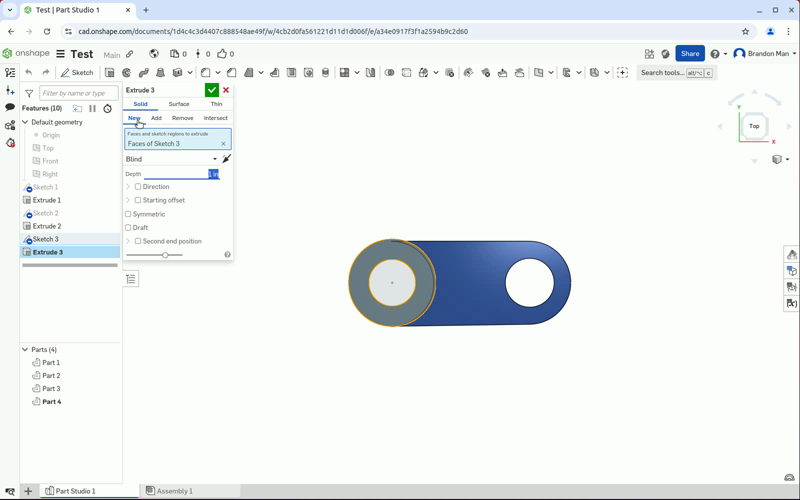
text(15.165)
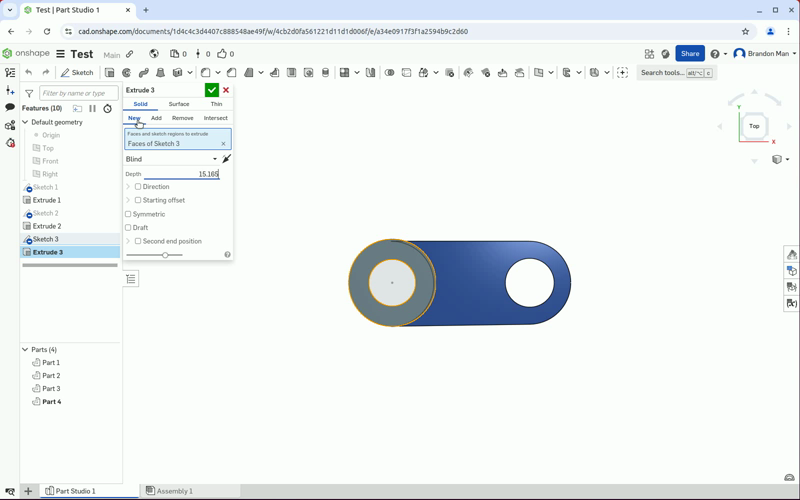
key(enter)
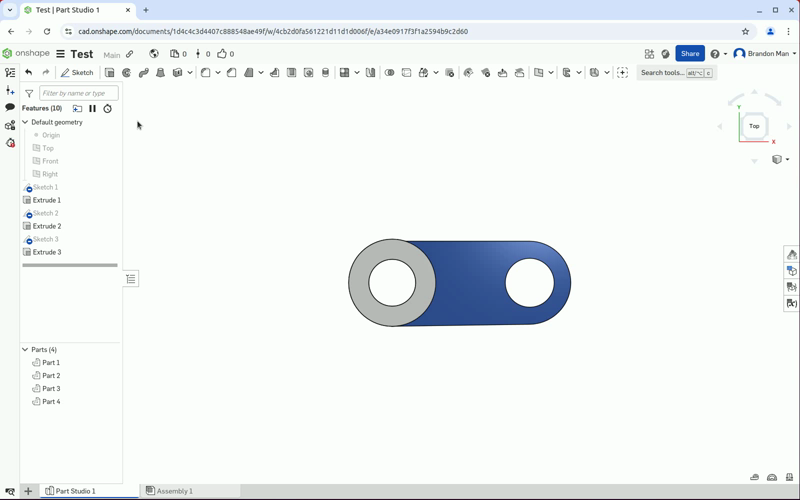
key(shift+h)
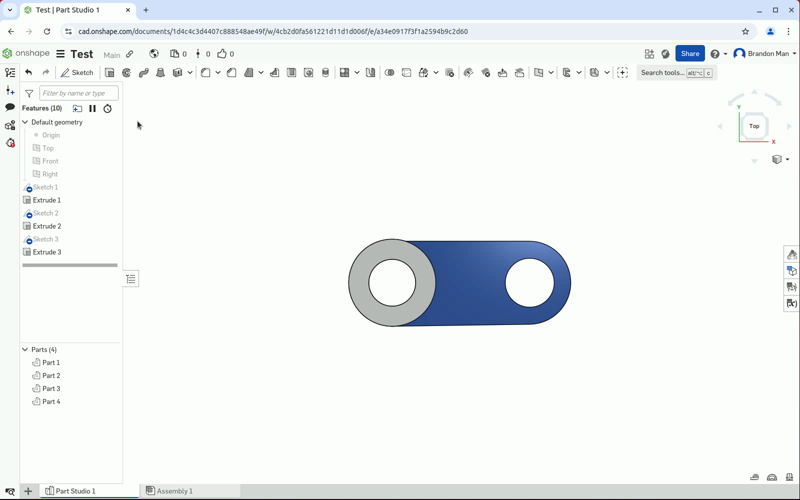
key(shift+h)
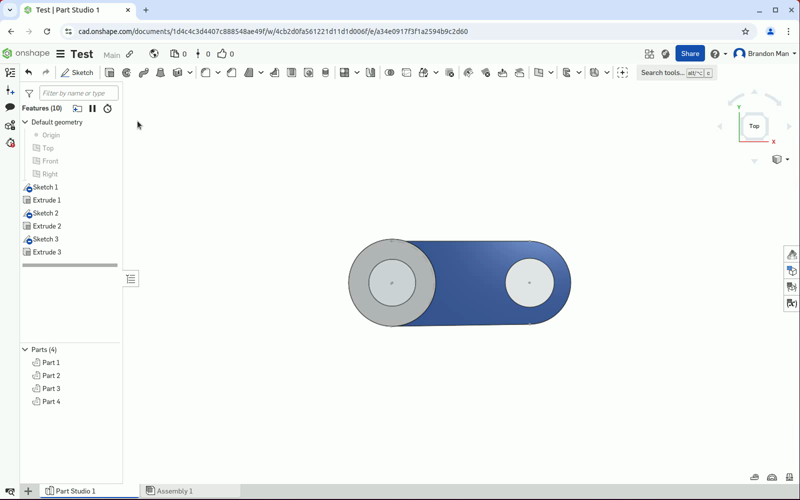
key(shift+7)
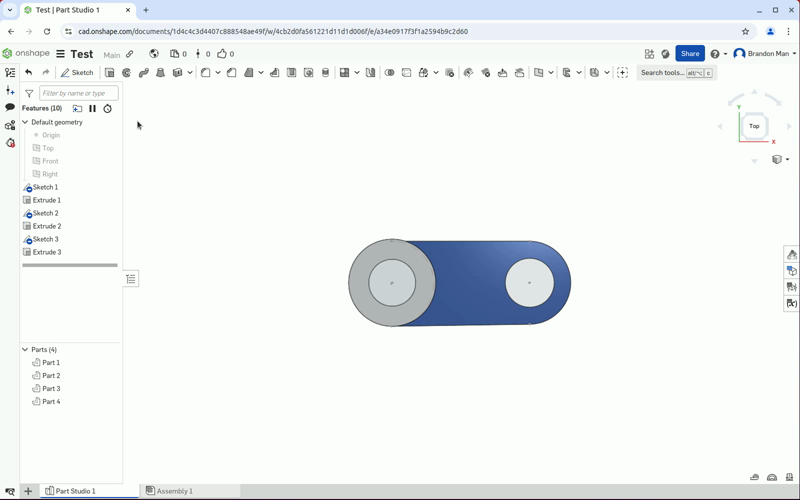
key(up, 3)
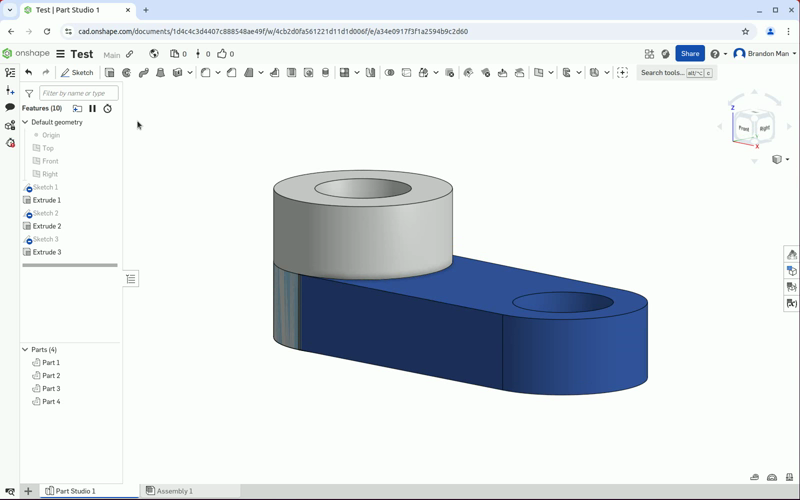
key(left, 3)
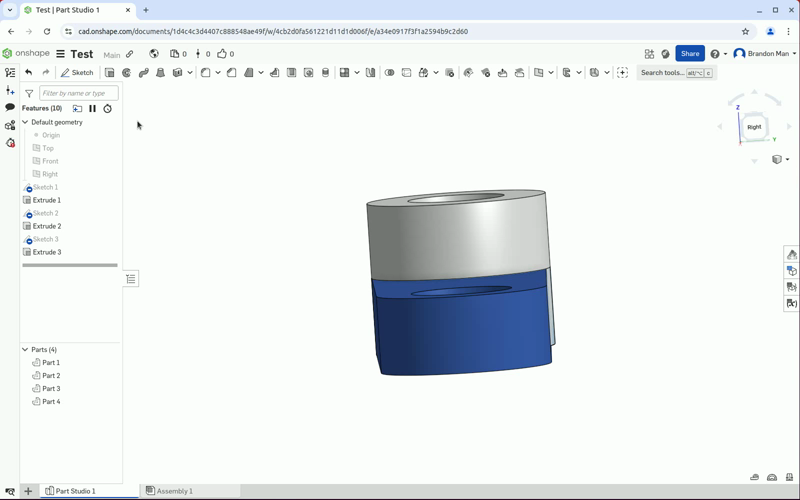
key(right, 3)
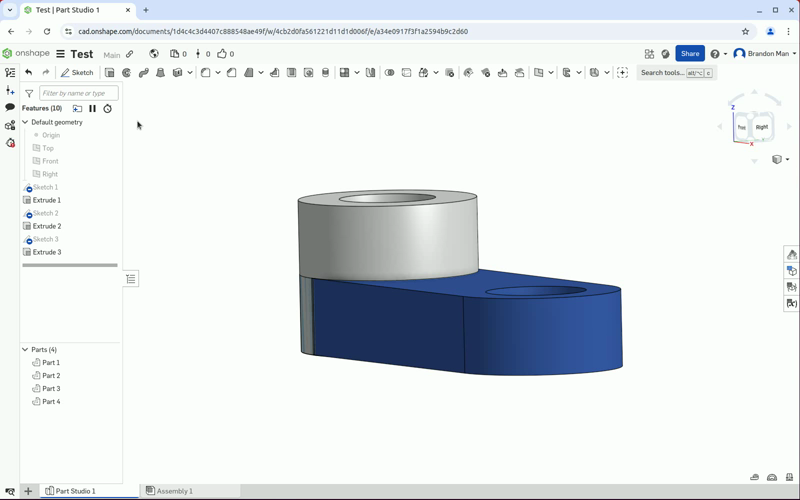
key(down, 3)
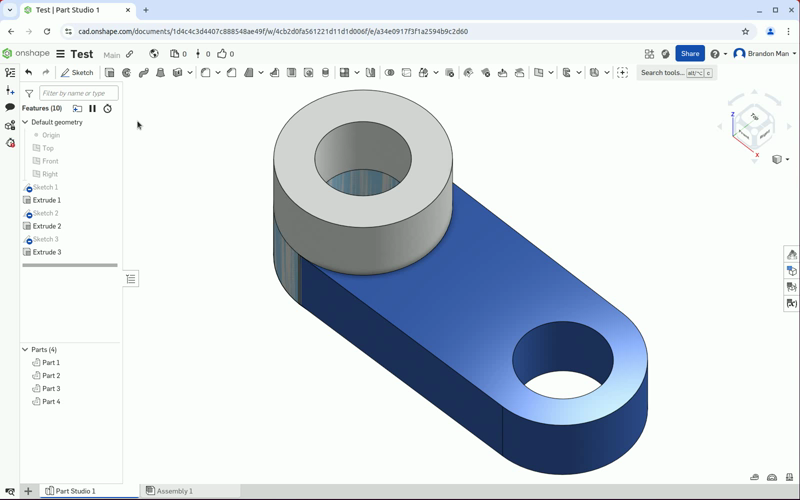
mouse_move(73, 189)
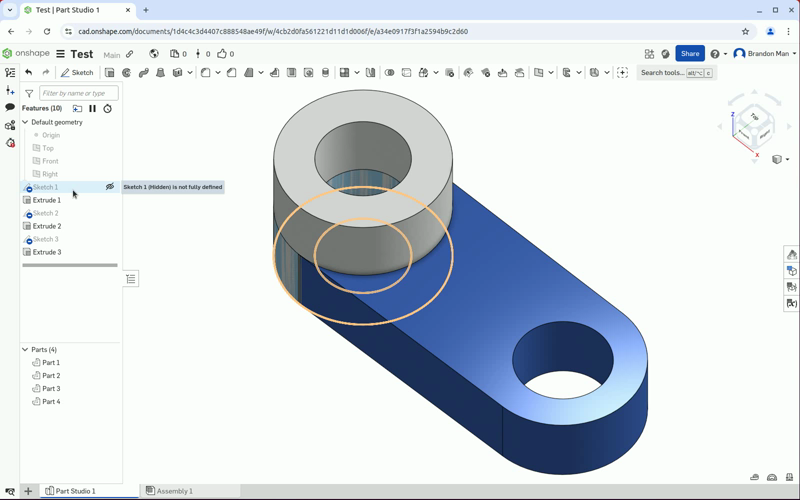
click(73, 189)